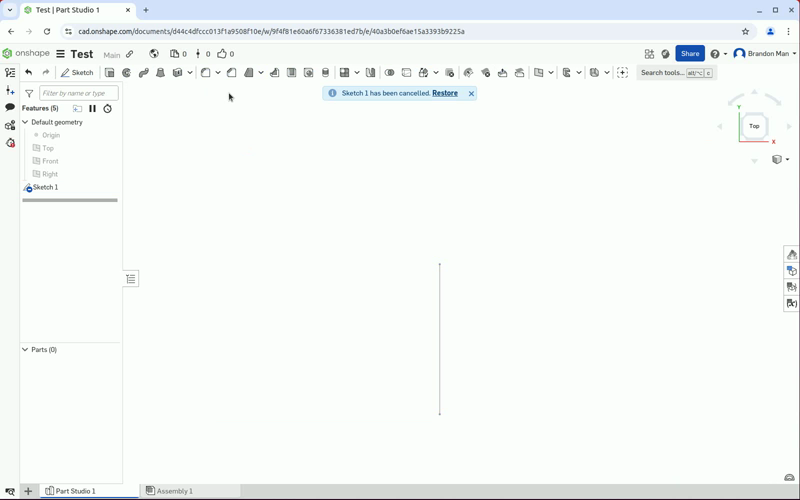
key(shift+h)
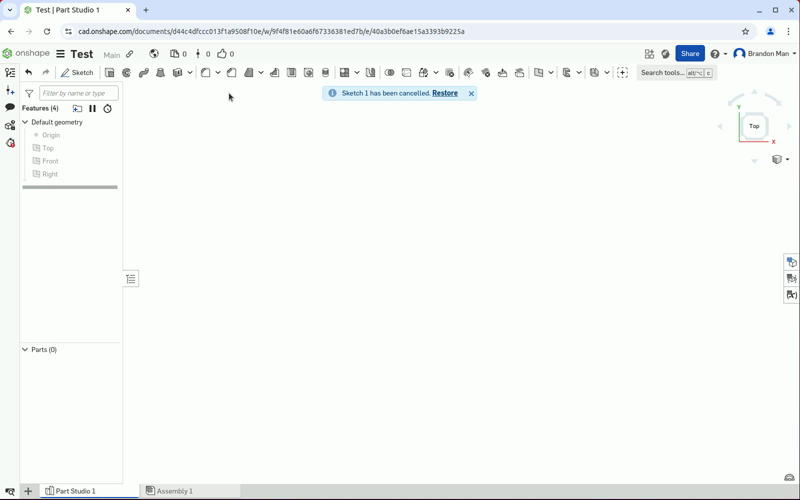
mouse_move(73, 352)
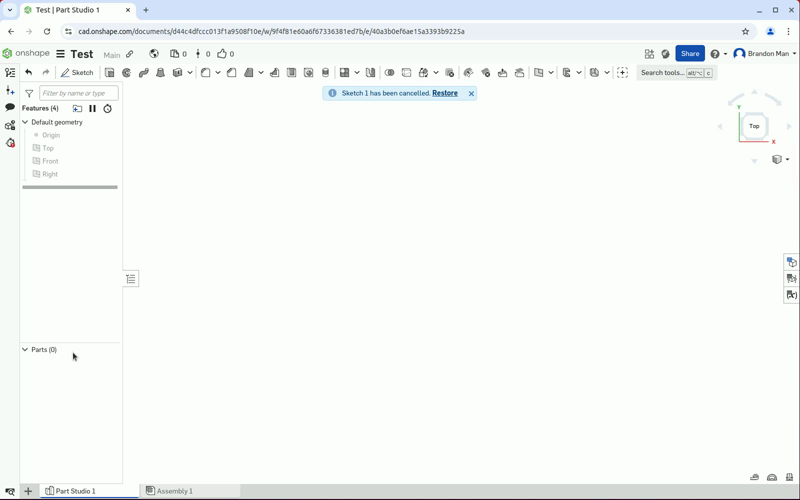
key(y)
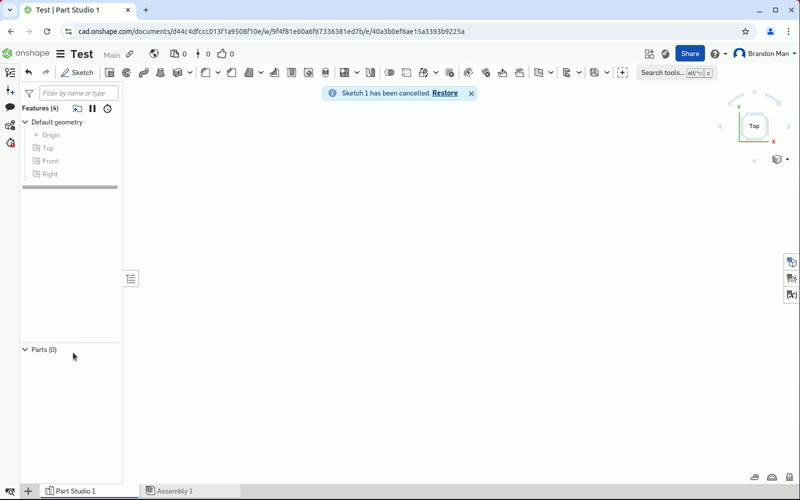
key(shift+p)
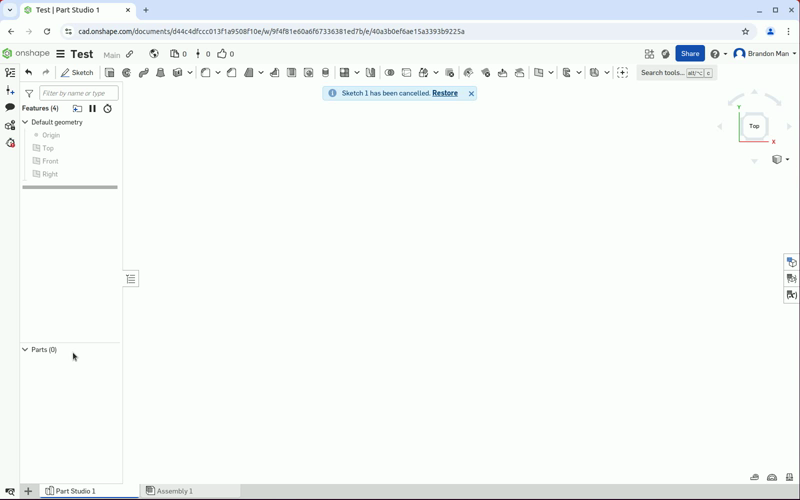
key(space)
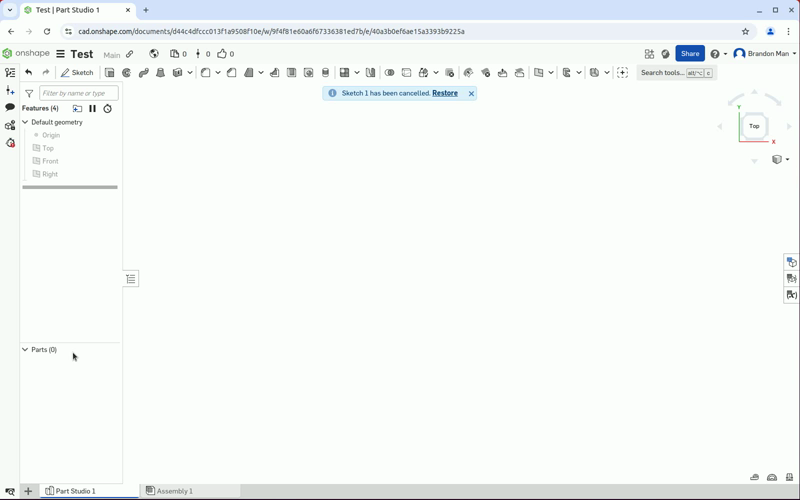
key_down(shift)
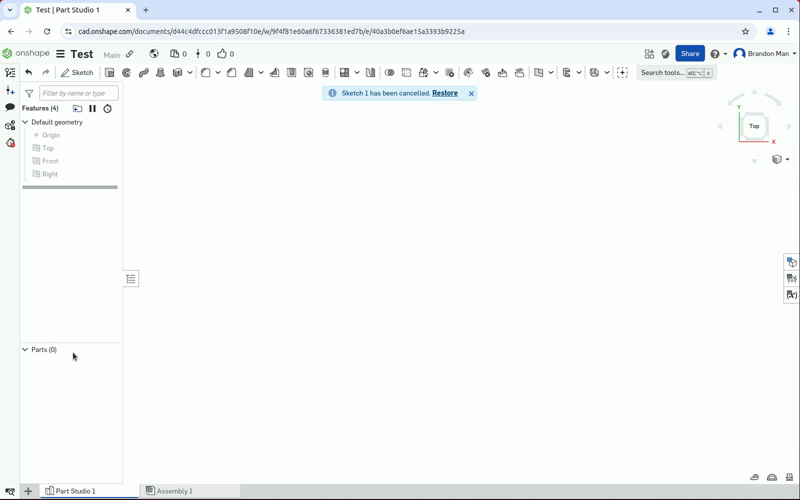
key(up)
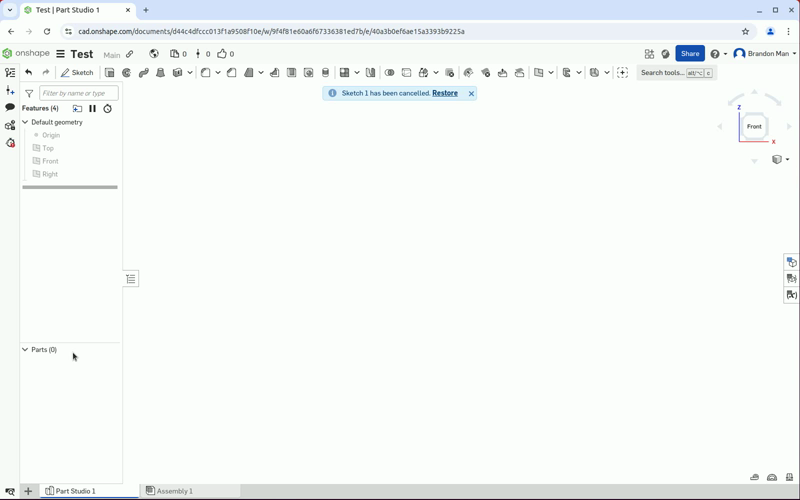
key_up(shift)
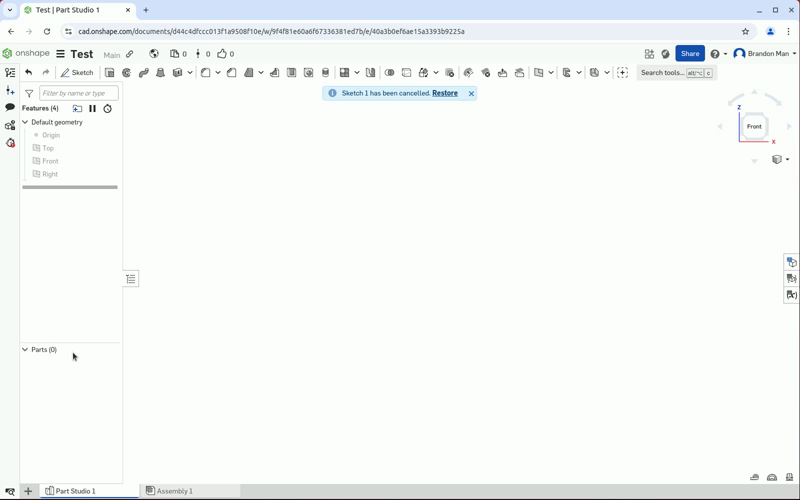
mouse_move(73, 352)
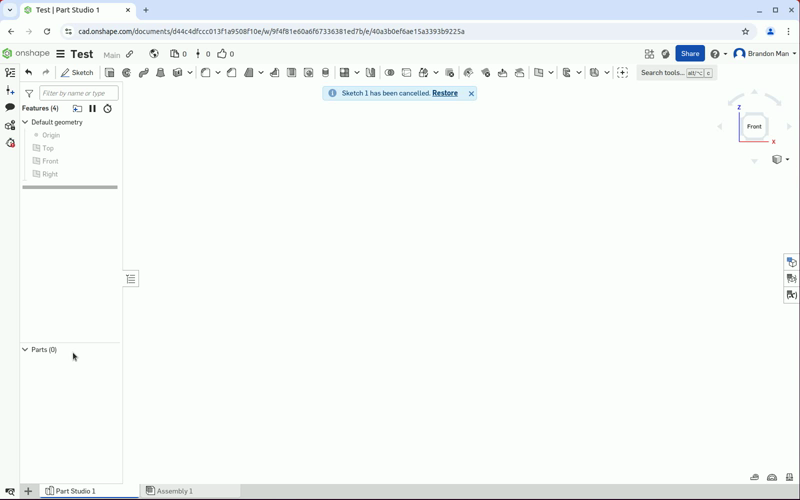
key(shift+y)
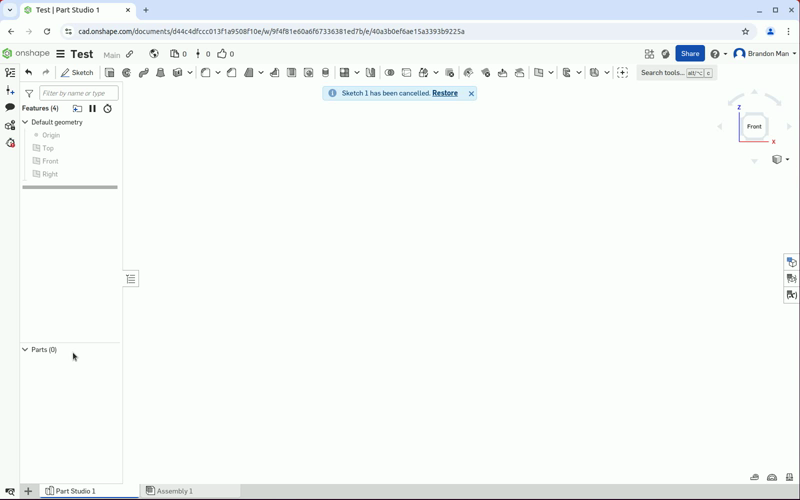
key(shift+s)
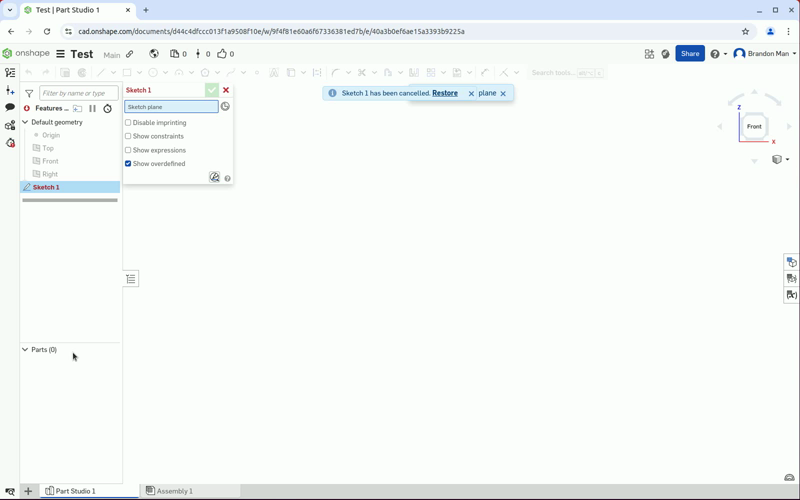
mouse_move(73, 163)
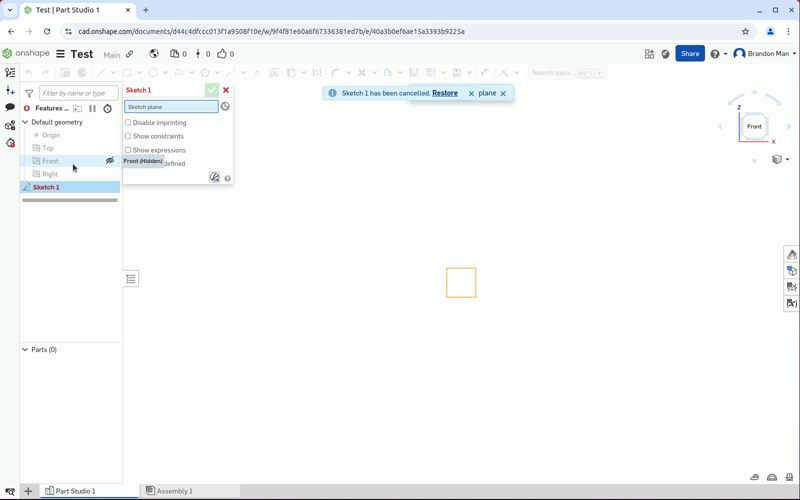
click(73, 163)
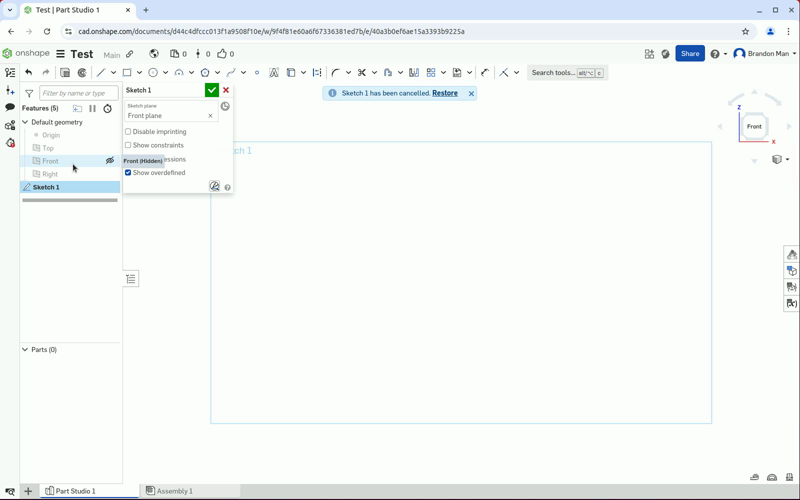
mouse_move(73, 352)
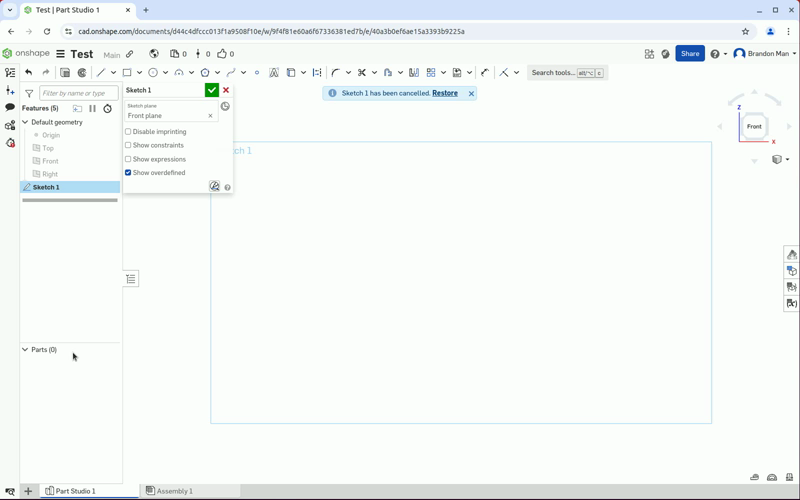
key(y)
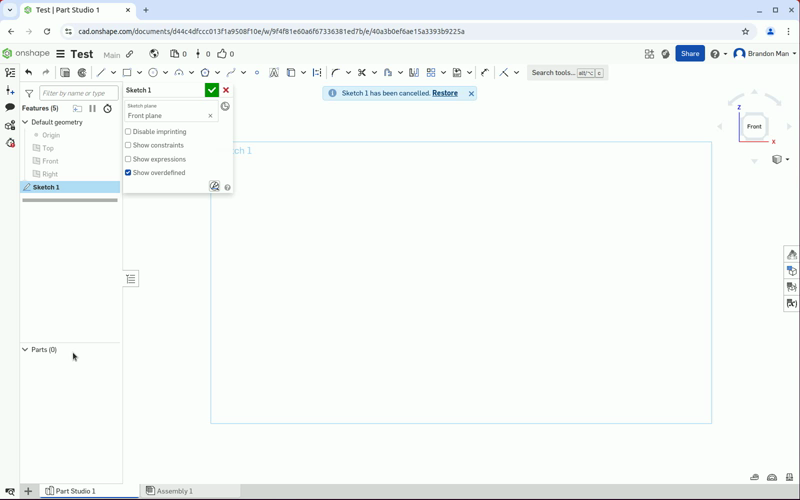
key(l)
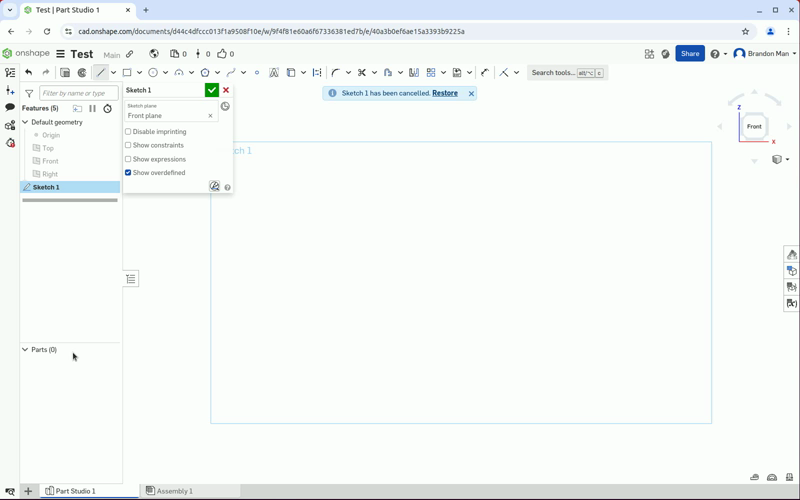
key_down(shift)
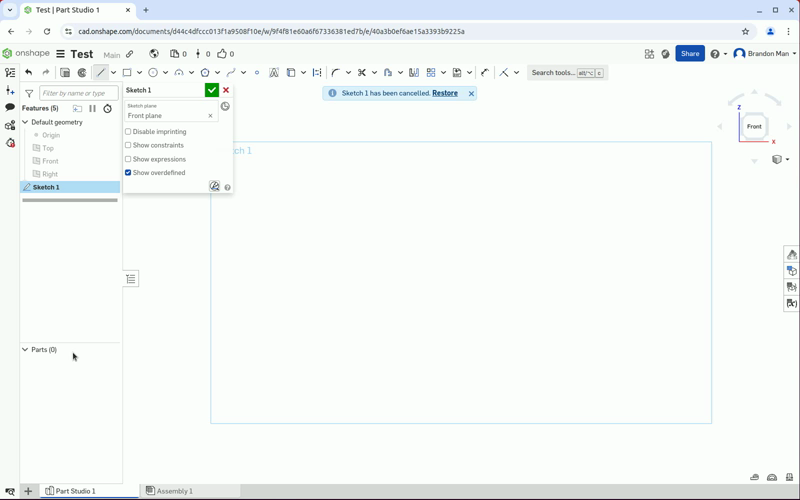
mouse_move(356, 335)
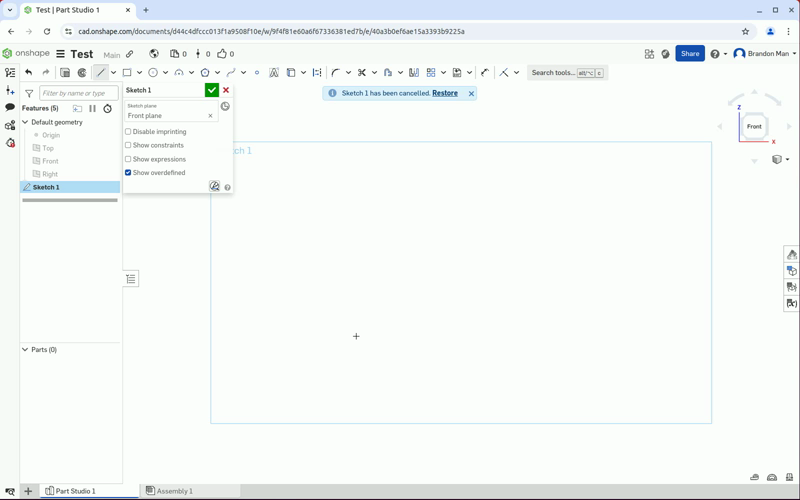
click(356, 335)
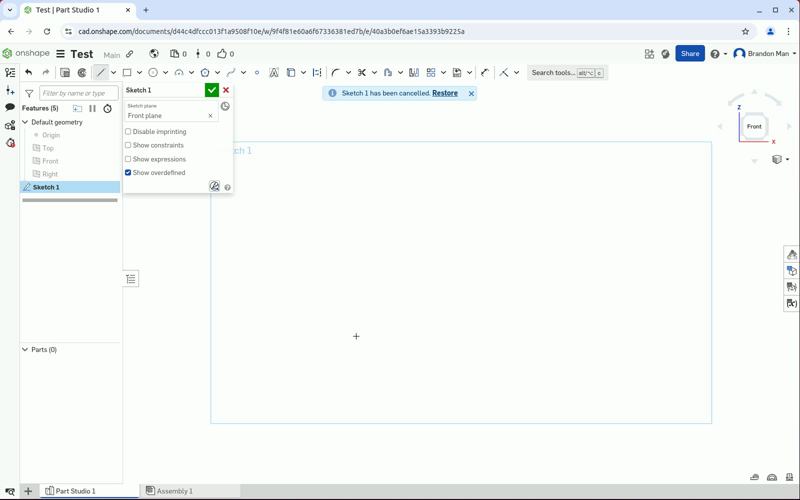
key_up(shift)
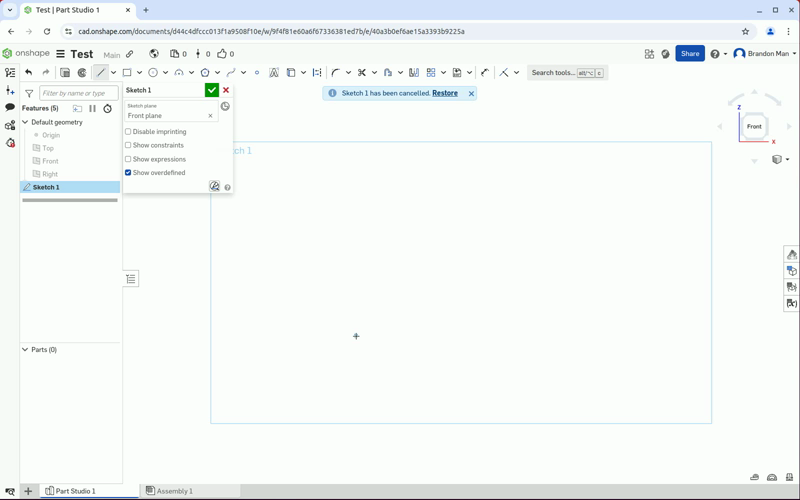
key_down(shift)
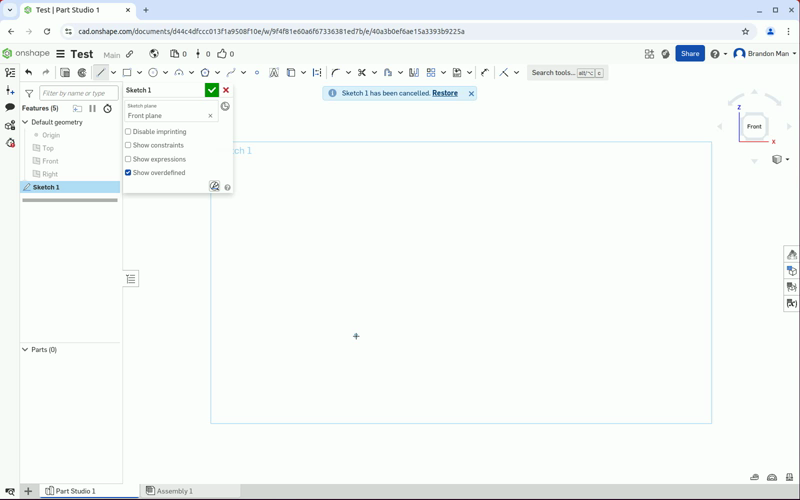
mouse_move(500, 335)
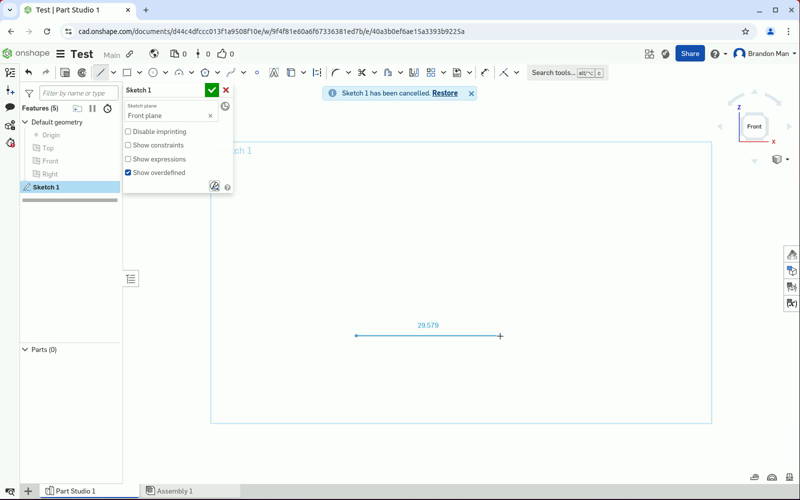
click(500, 335)
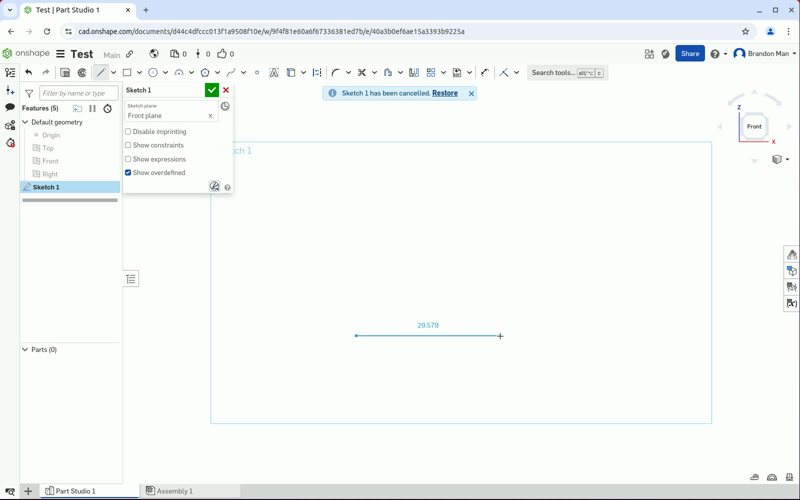
key_up(shift)
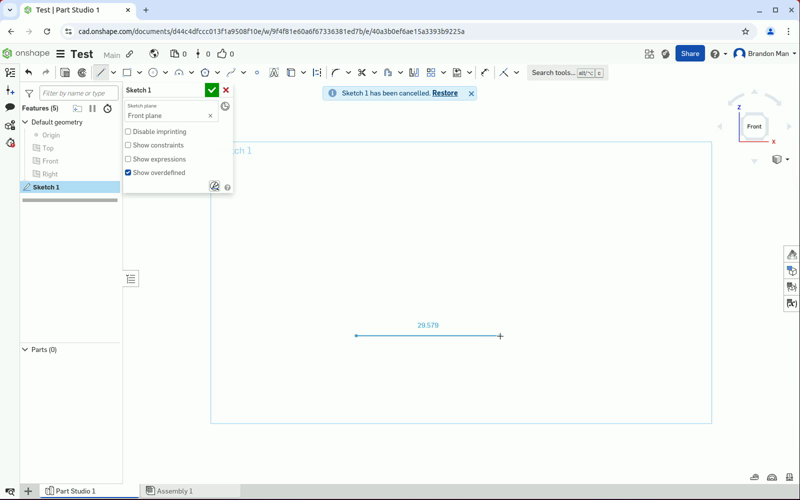
key_down(shift)
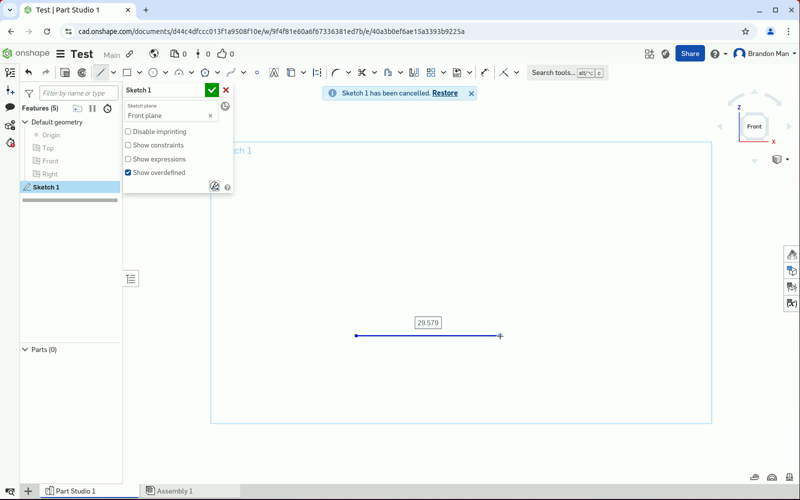
mouse_move(500, 241)
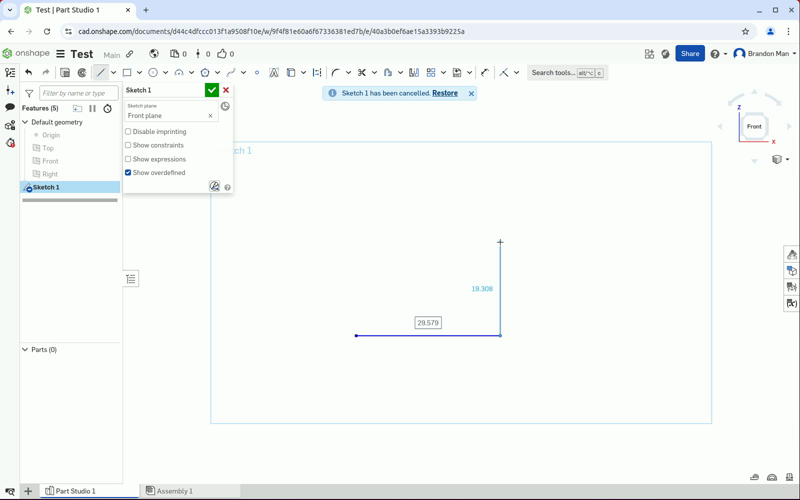
click(500, 241)
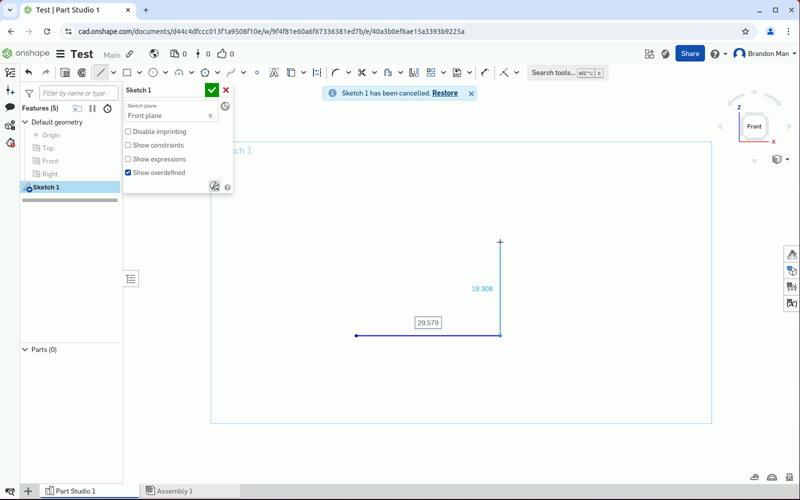
key_up(shift)
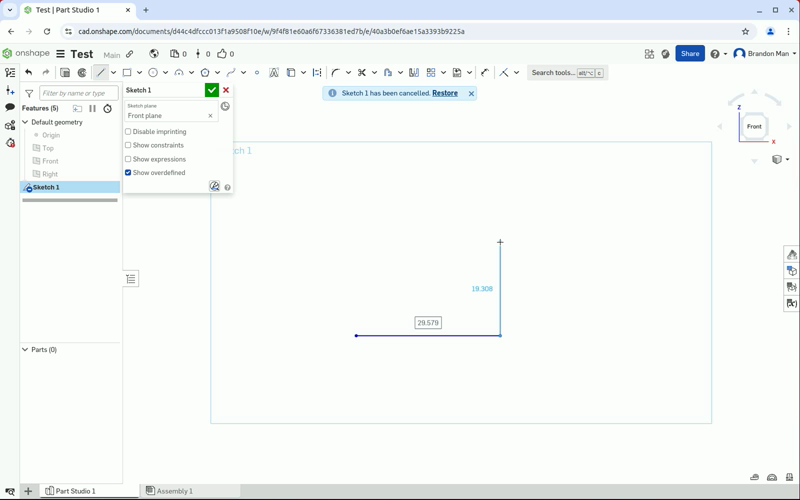
key_down(shift)
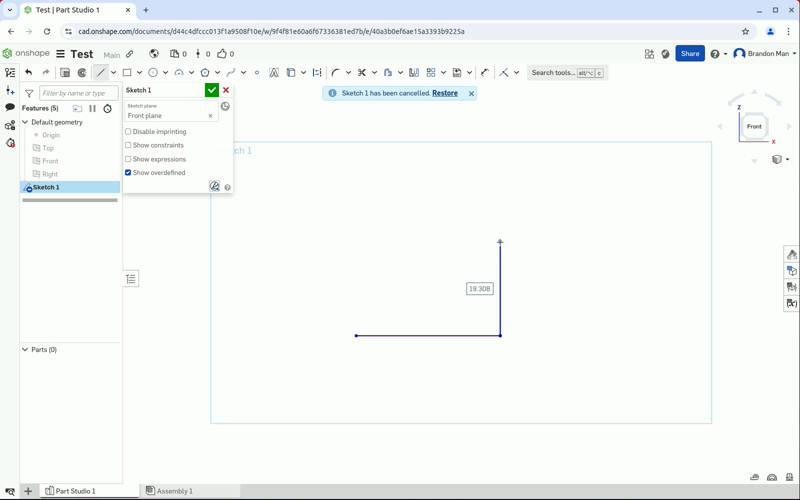
mouse_move(356, 240)
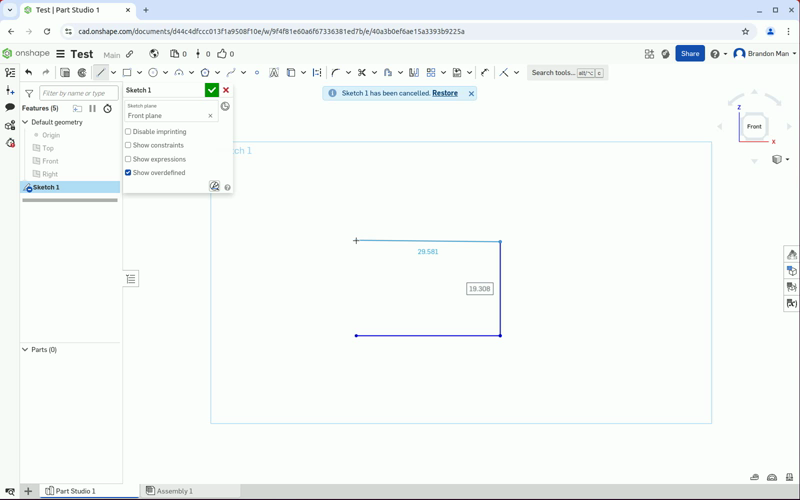
click(356, 240)
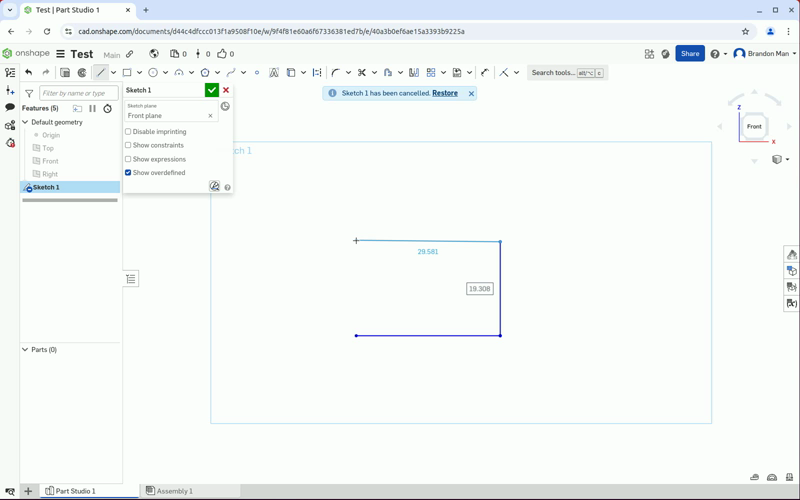
key_up(shift)
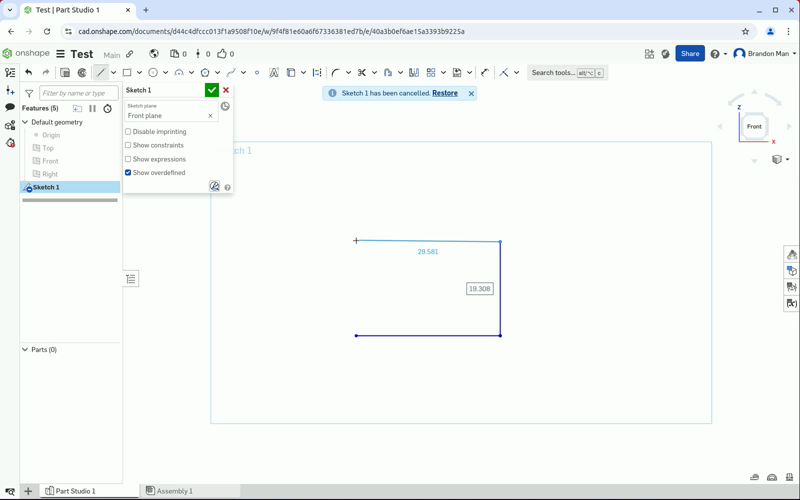
key_down(shift)
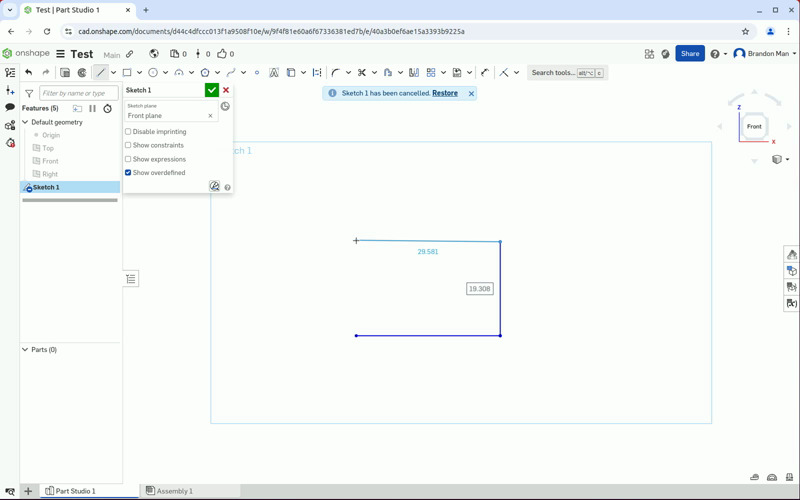
mouse_move(356, 335)
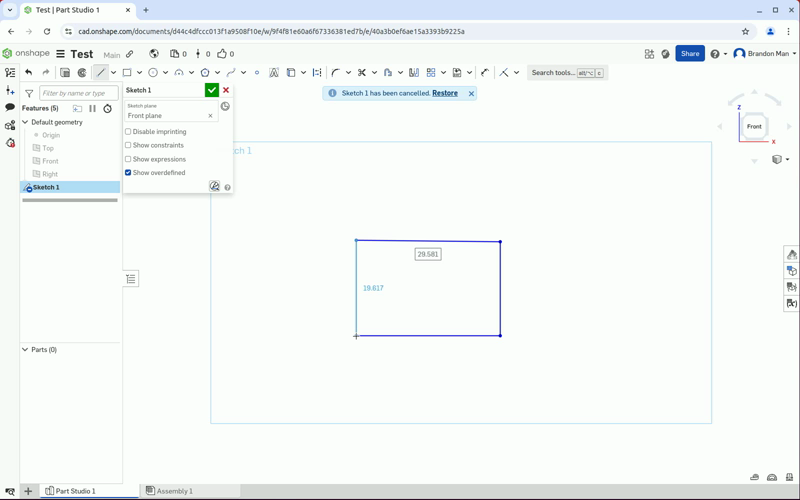
key_up(shift)
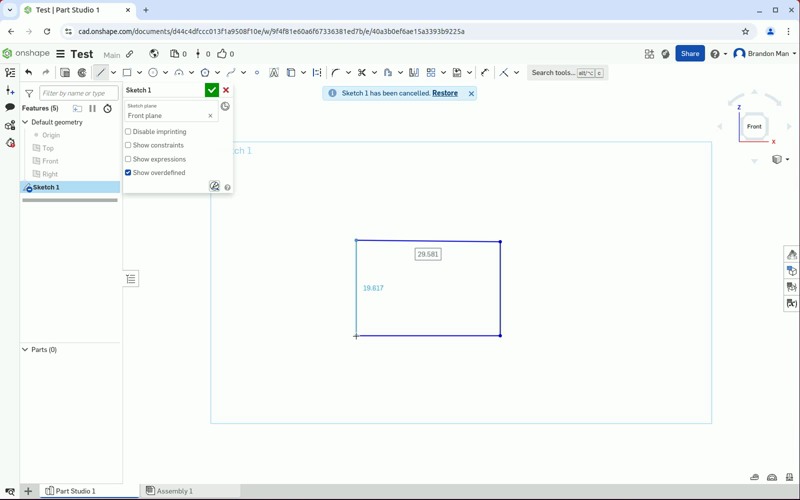
click(356, 335)
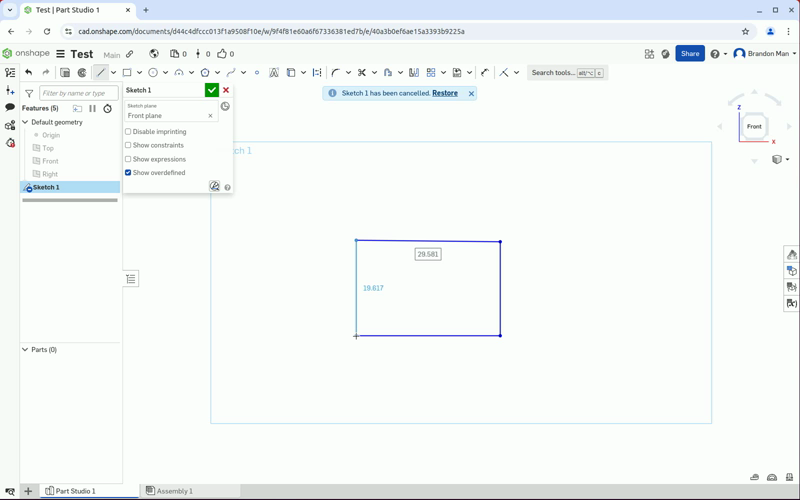
key(esc)
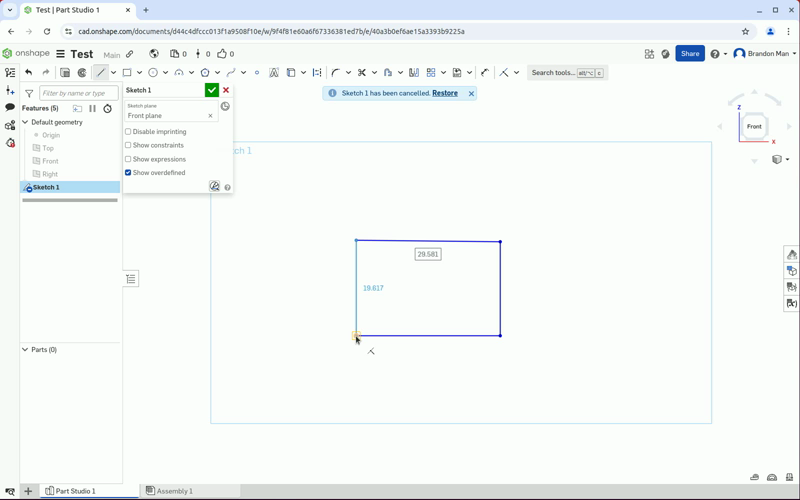
mouse_move(427, 319)
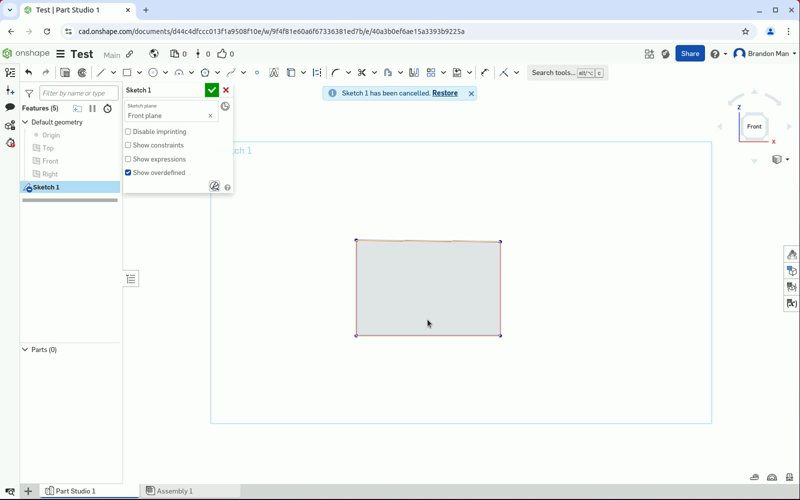
click(427, 319)
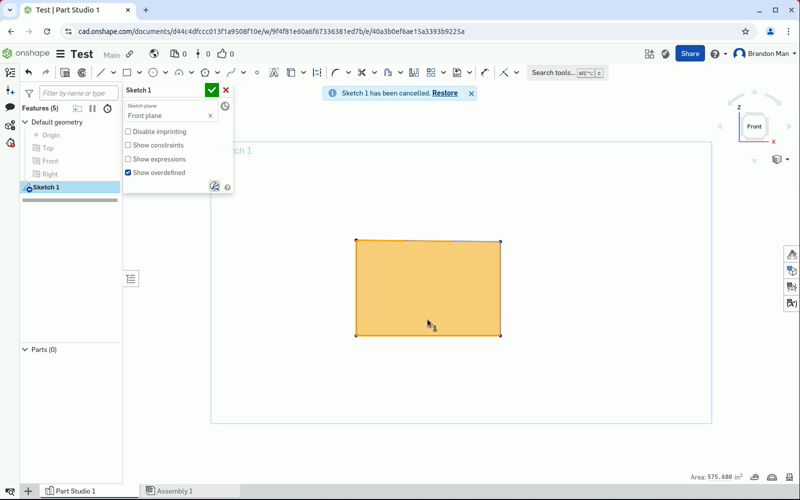
mouse_move(73, 352)
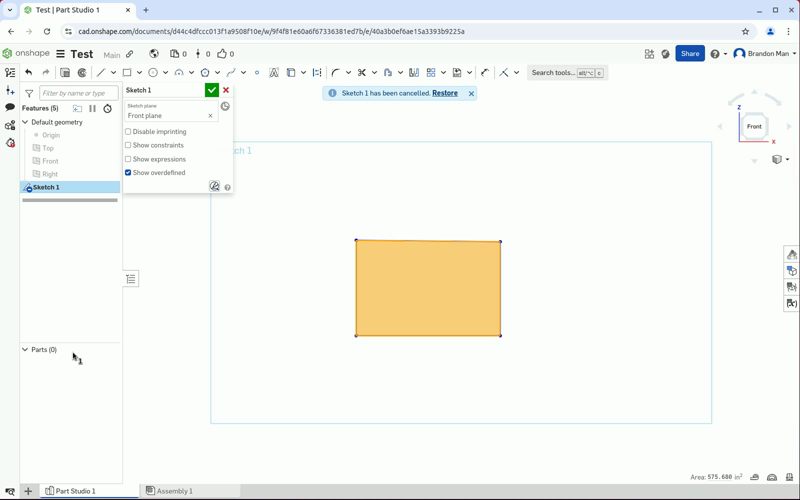
key(shift+y)
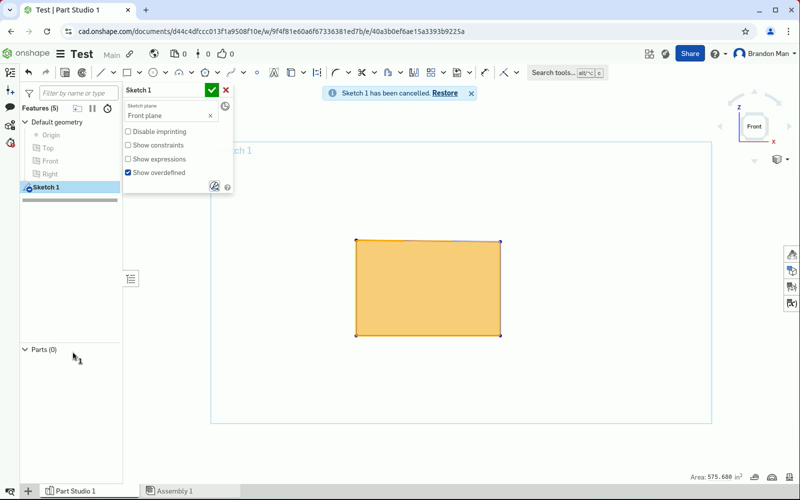
key(shift+e)
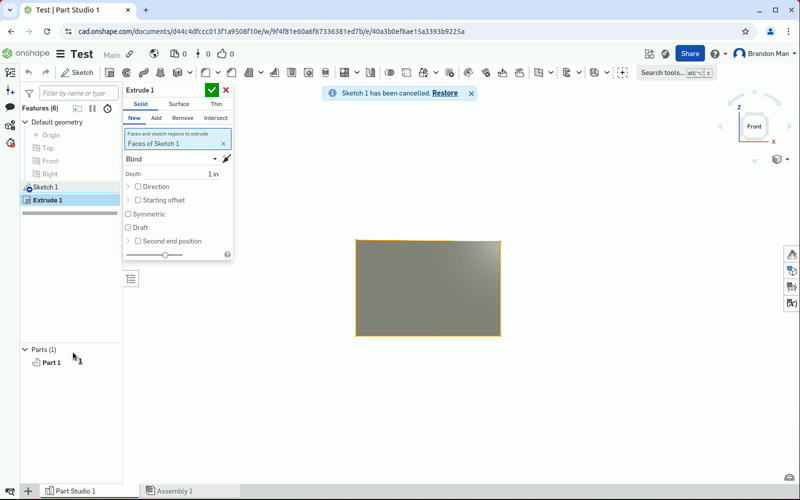
mouse_move(143, 106)
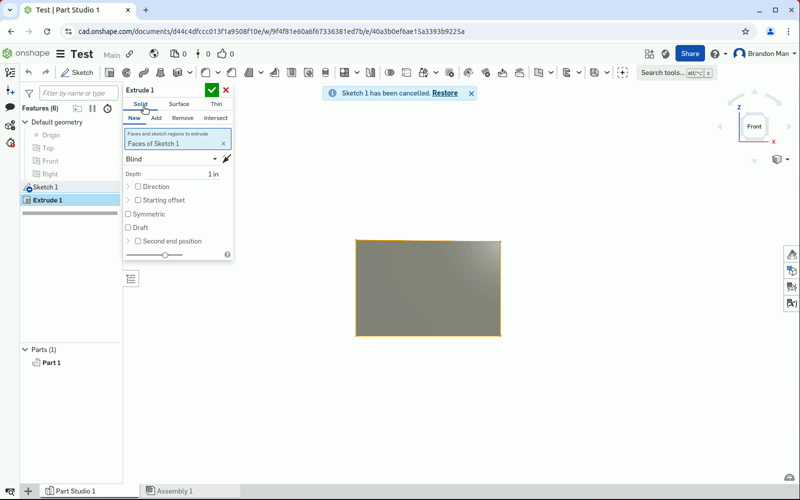
click(143, 106)
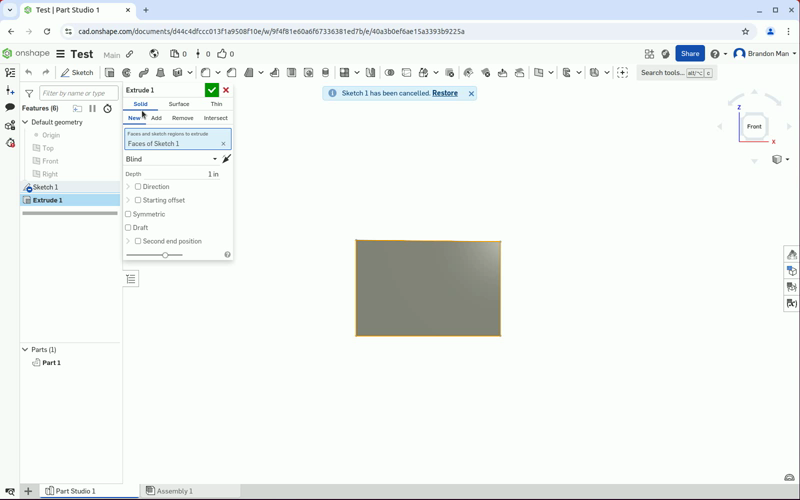
mouse_move(137, 120)
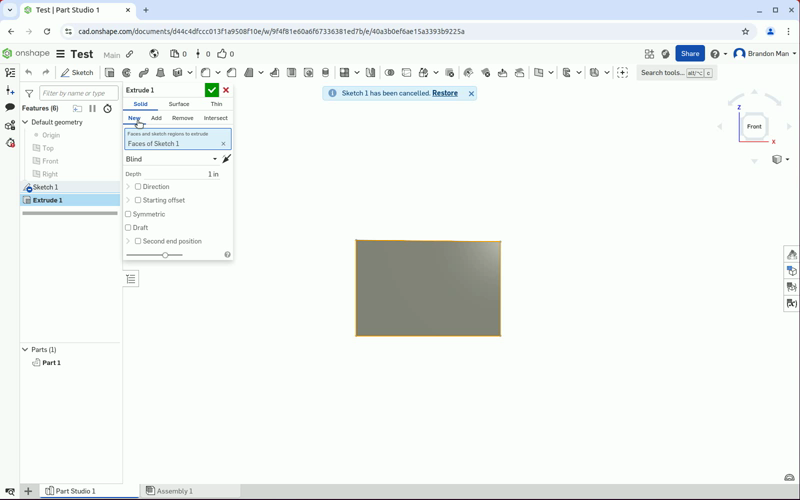
click(137, 120)
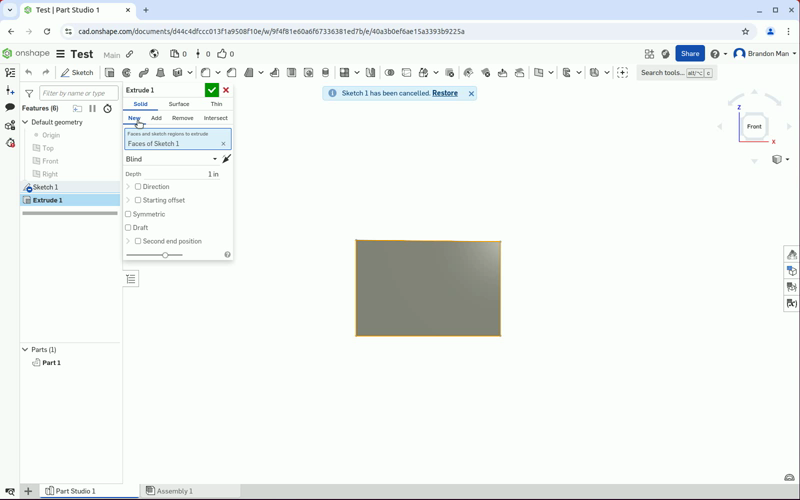
key(tab, 4)
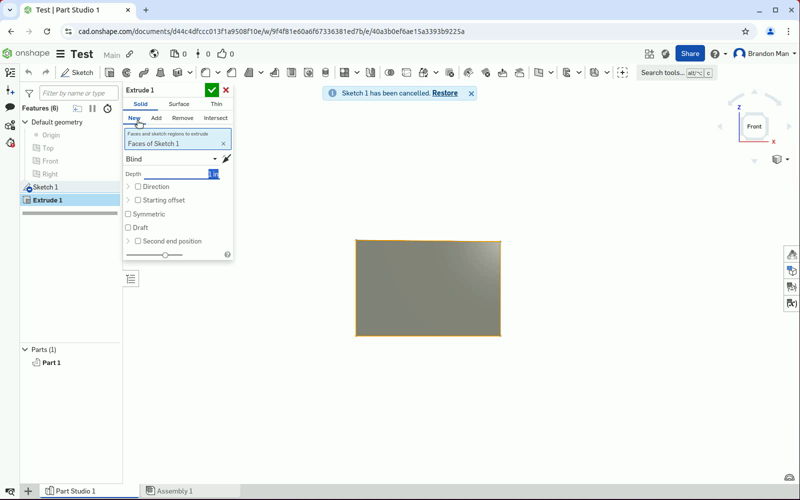
text(2.889)
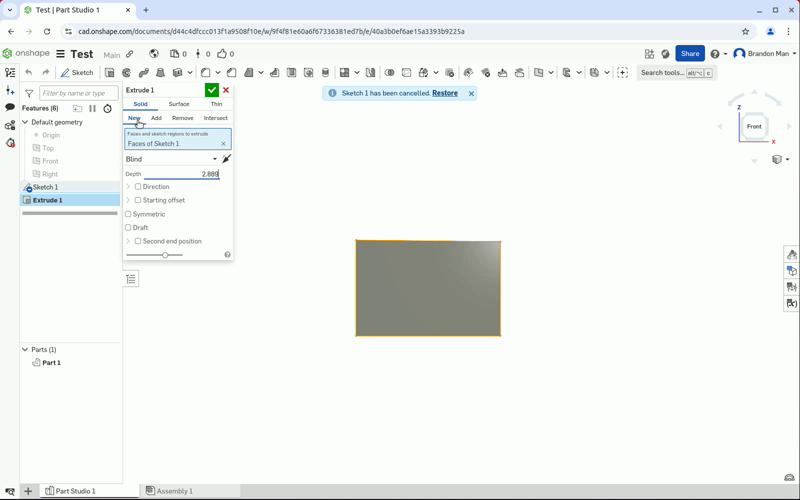
key(enter)
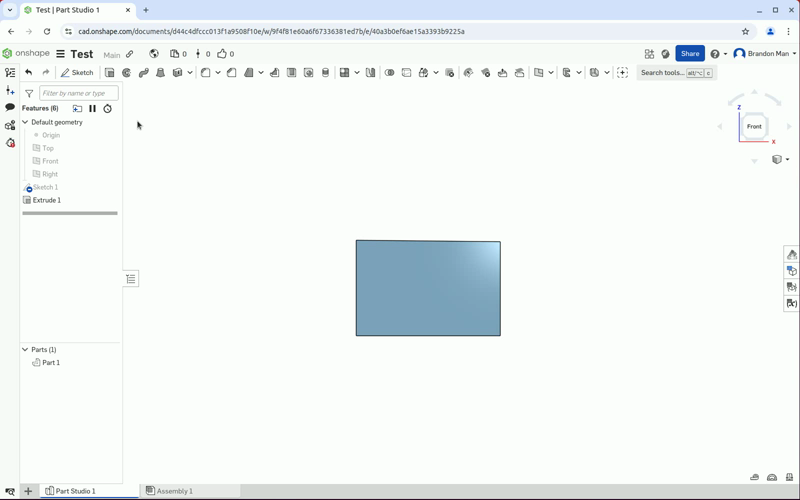
key(shift+h)
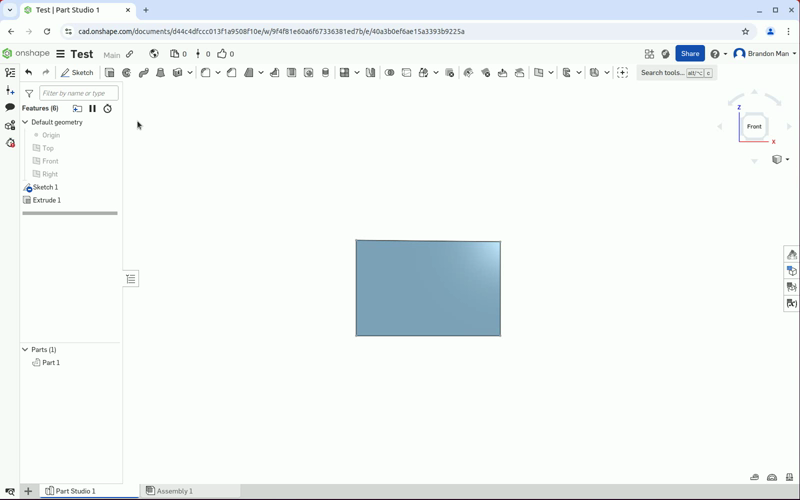
key(shift+h)
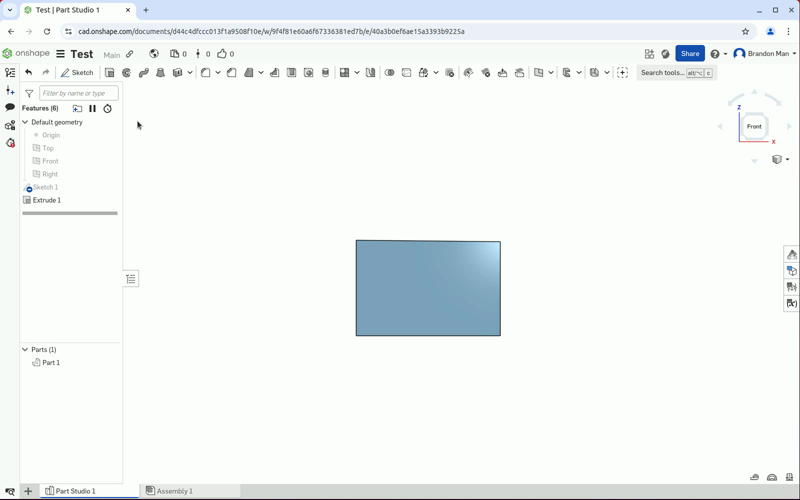
mouse_move(73, 189)
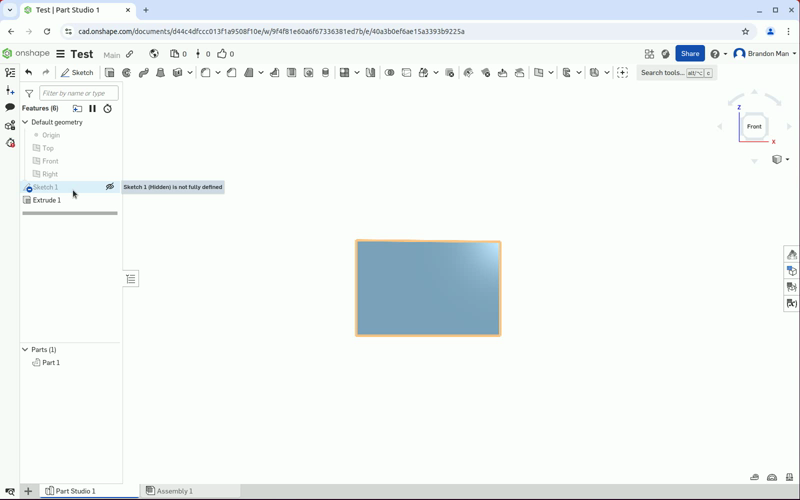
click(73, 189)
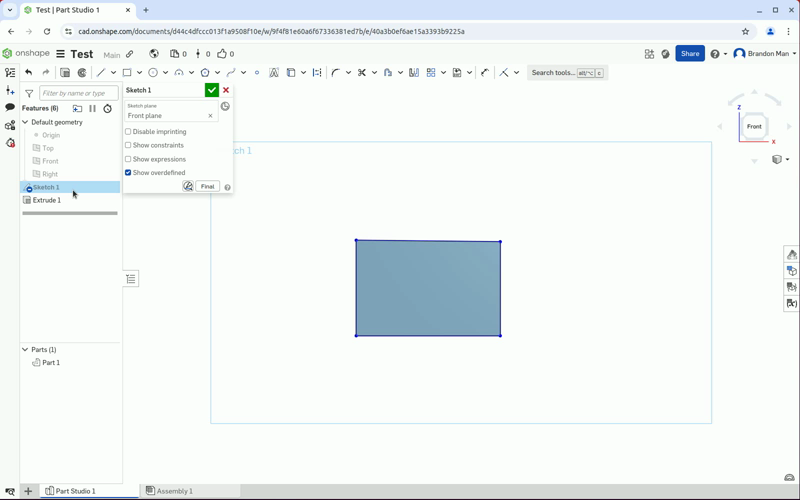
mouse_move(229, 92)
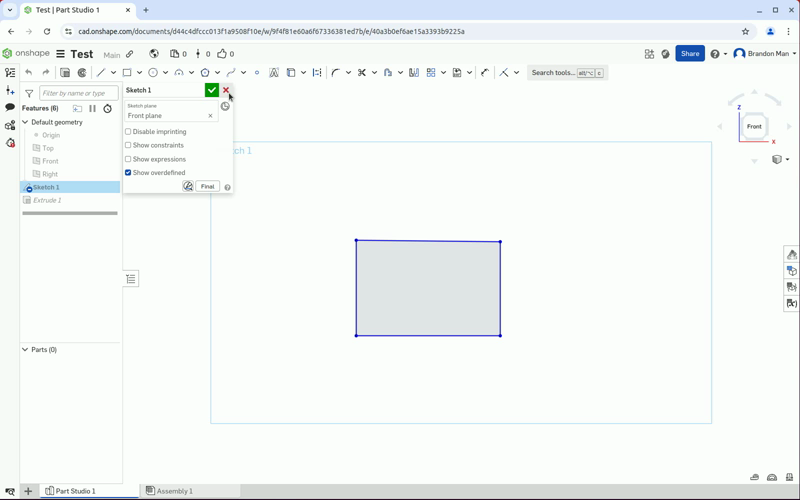
click(229, 92)
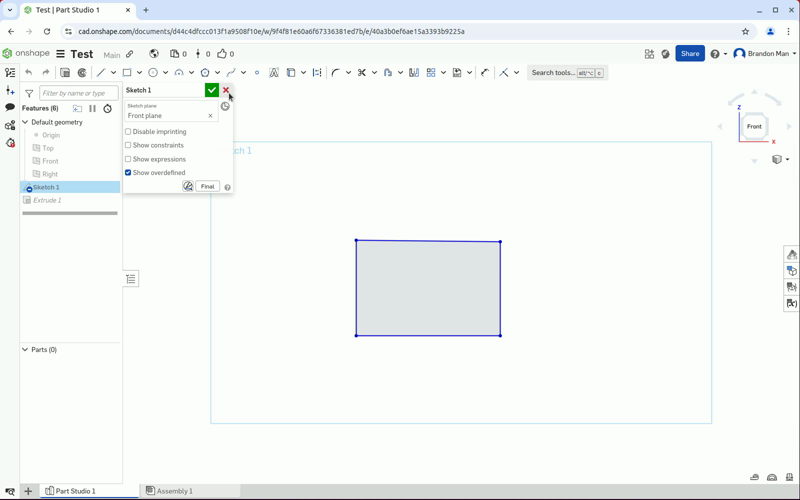
key(shift+s)
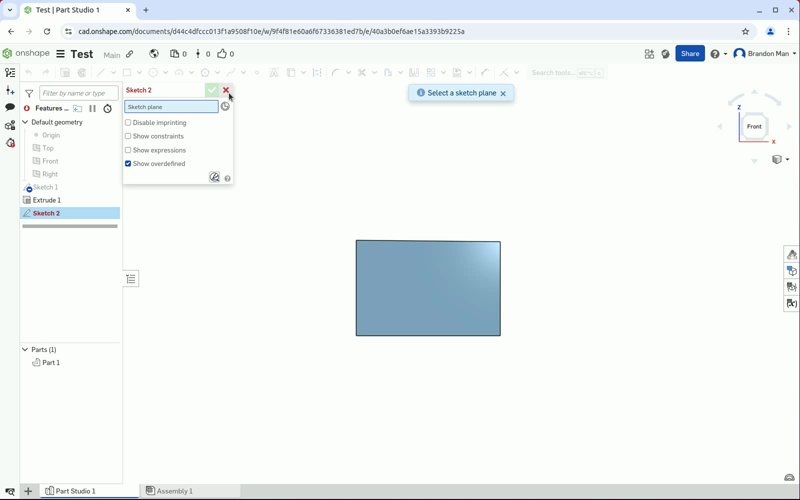
mouse_move(73, 163)
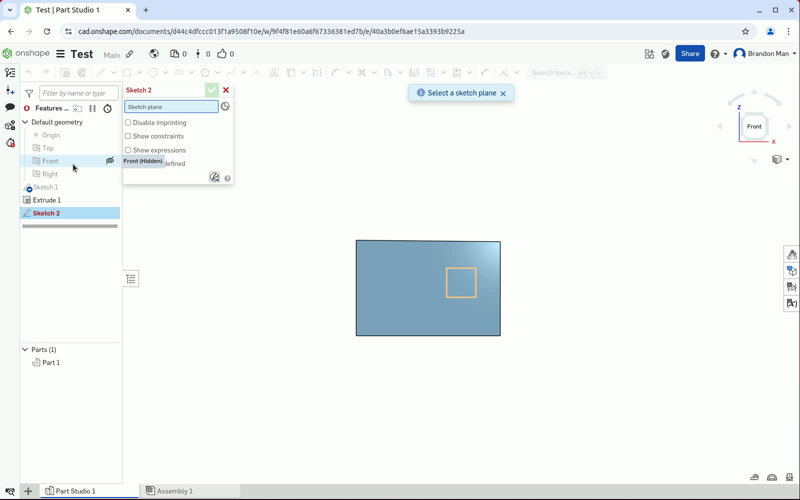
click(73, 163)
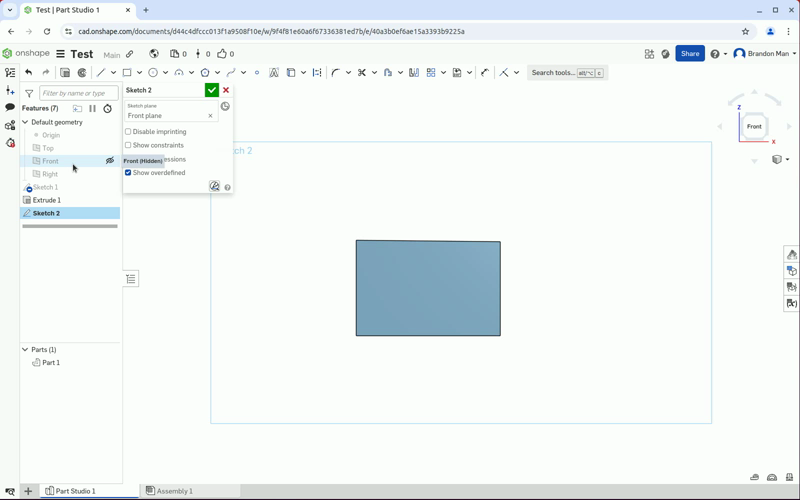
mouse_move(73, 352)
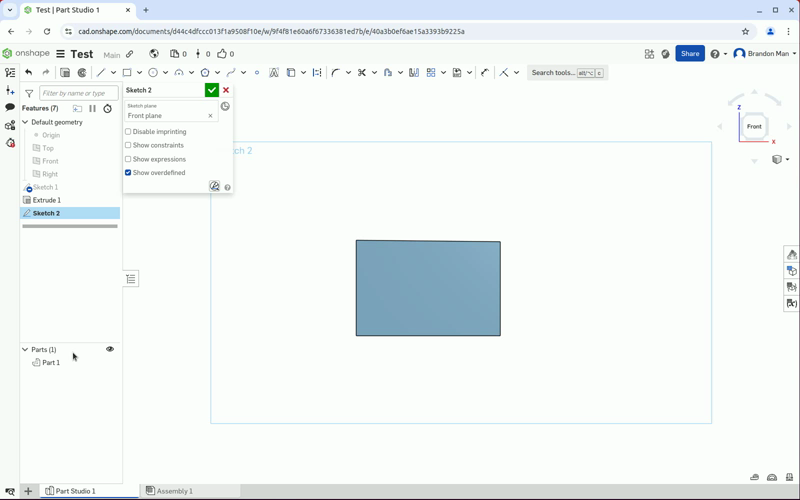
key(y)
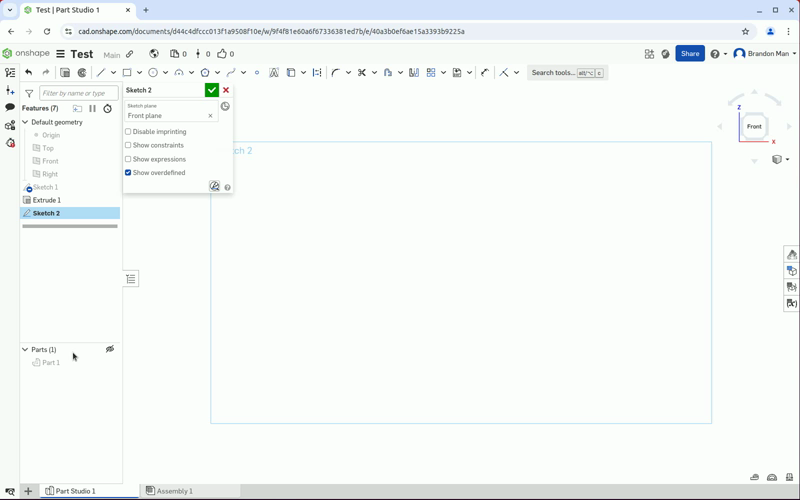
key(l)
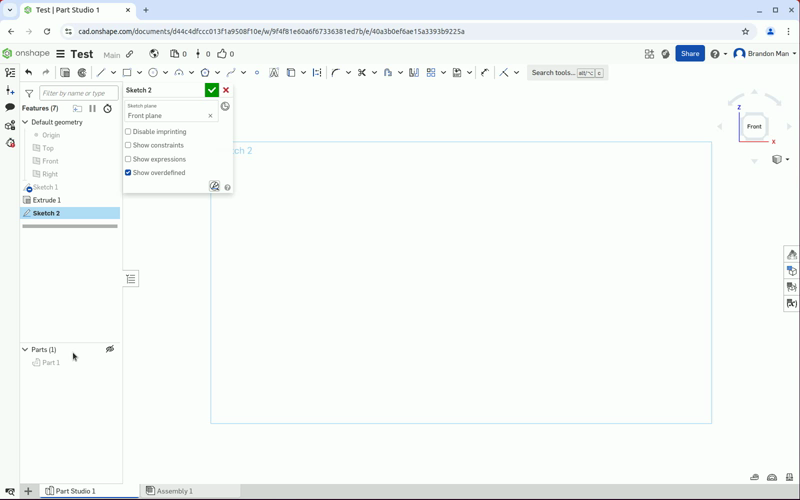
key_down(shift)
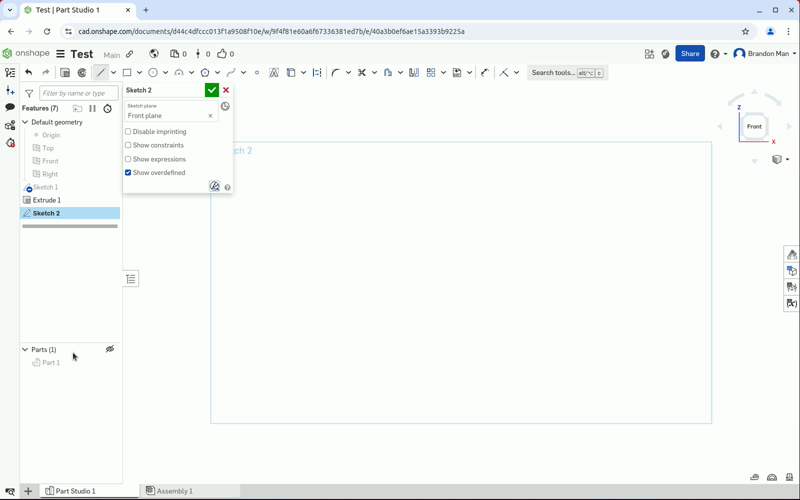
mouse_move(500, 335)
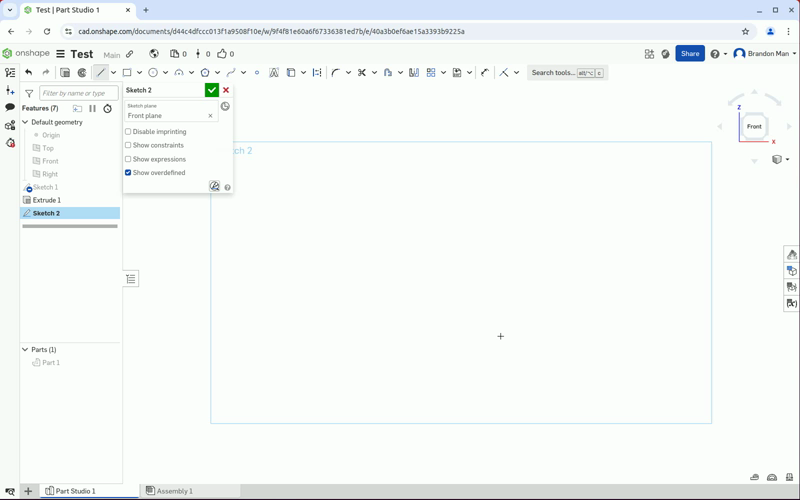
click(500, 335)
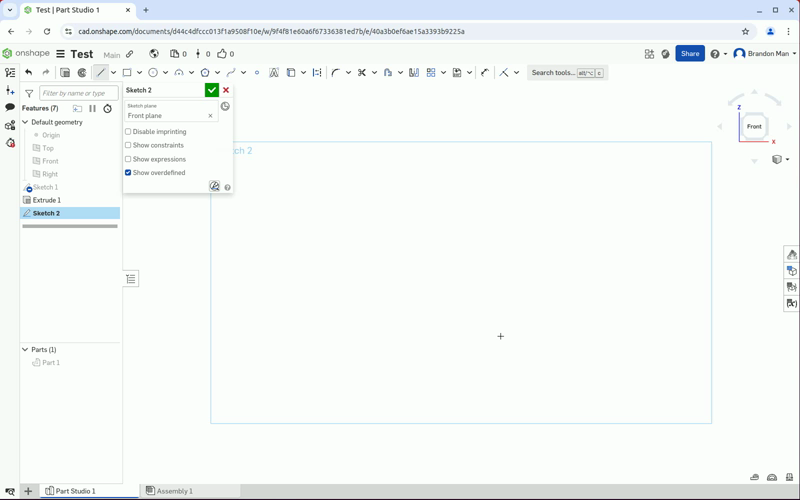
key_up(shift)
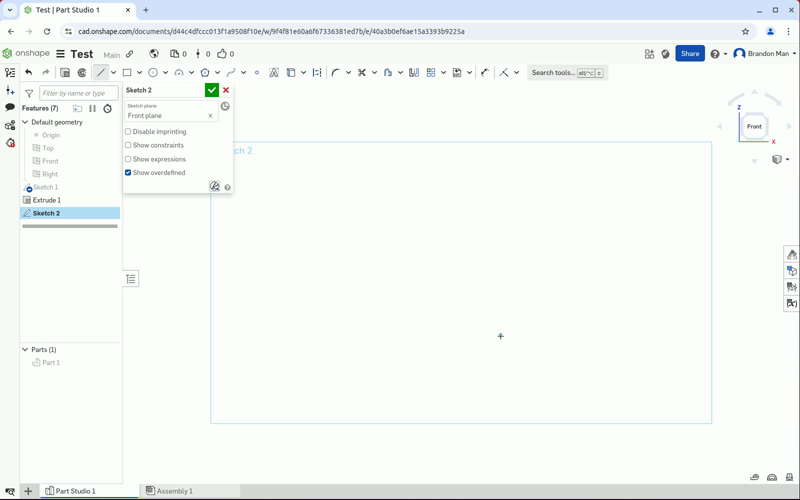
key_down(shift)
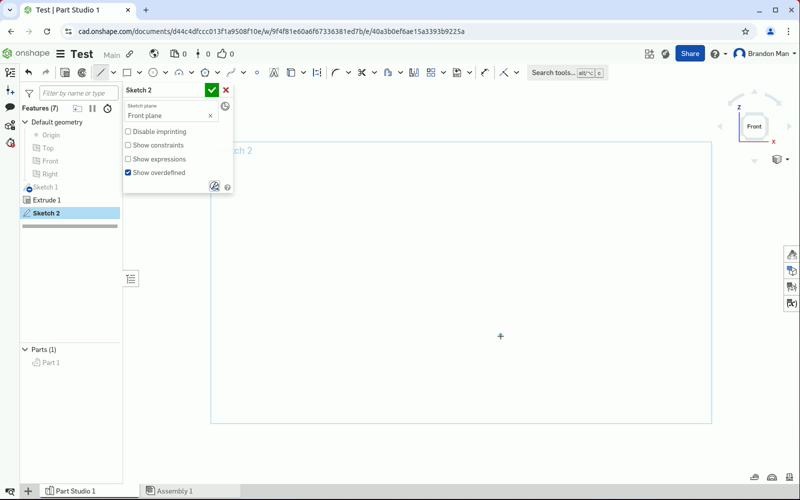
mouse_move(573, 282)
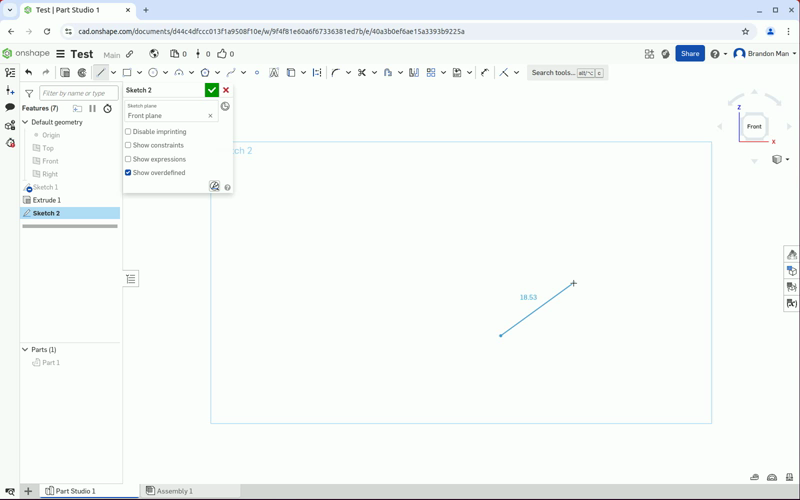
click(573, 282)
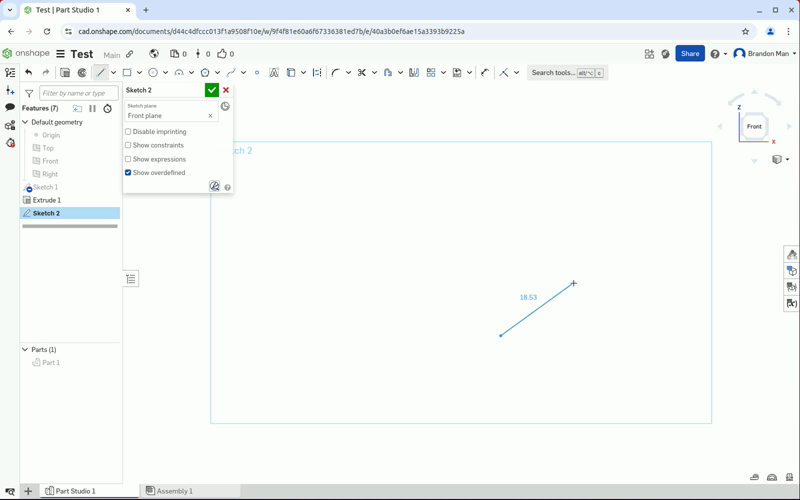
key_up(shift)
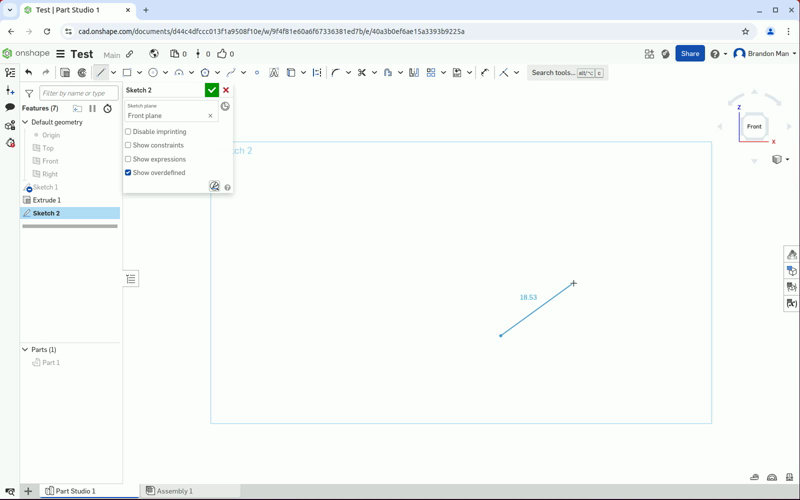
key_down(shift)
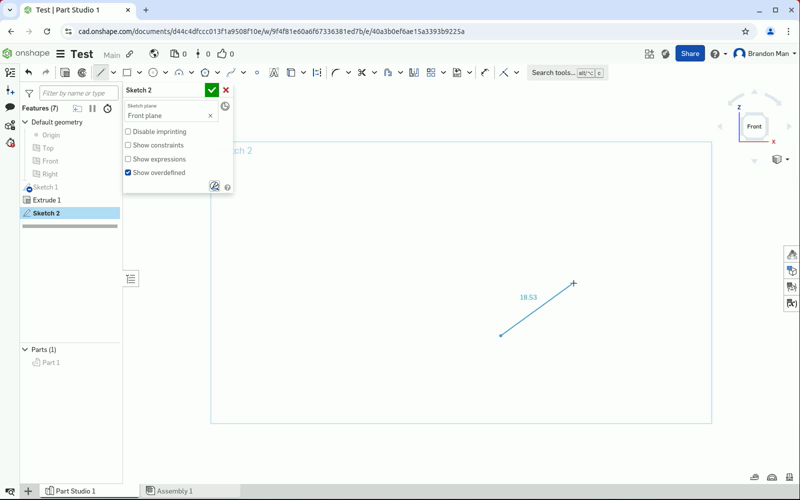
mouse_move(500, 240)
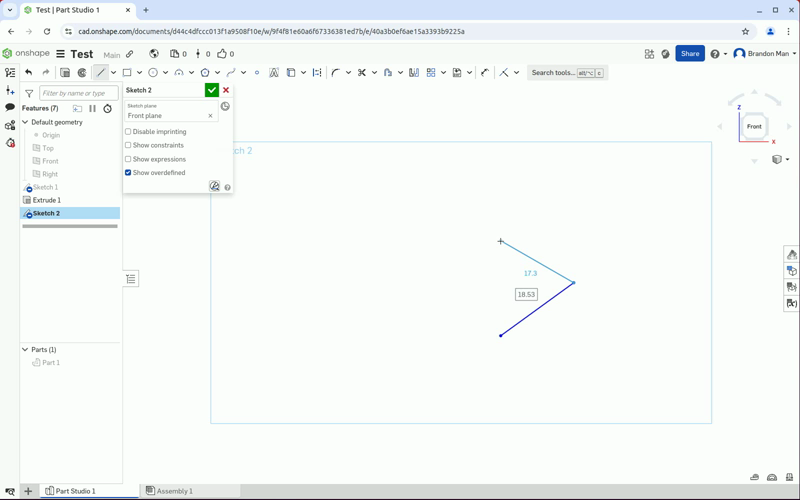
click(500, 240)
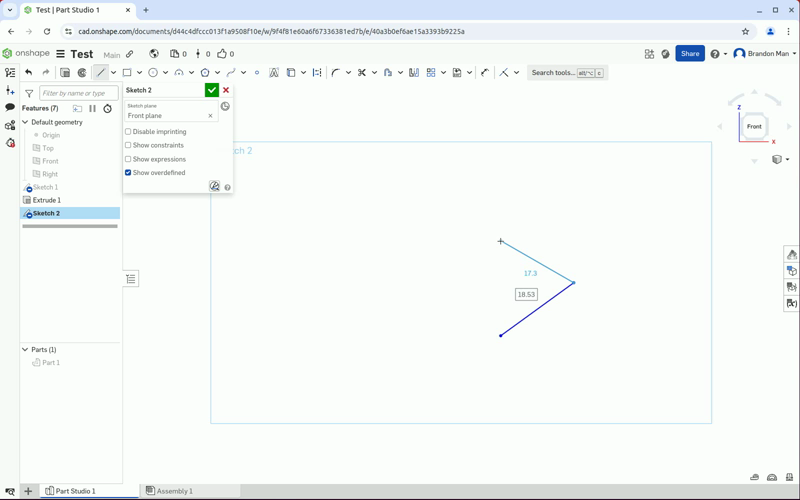
key_up(shift)
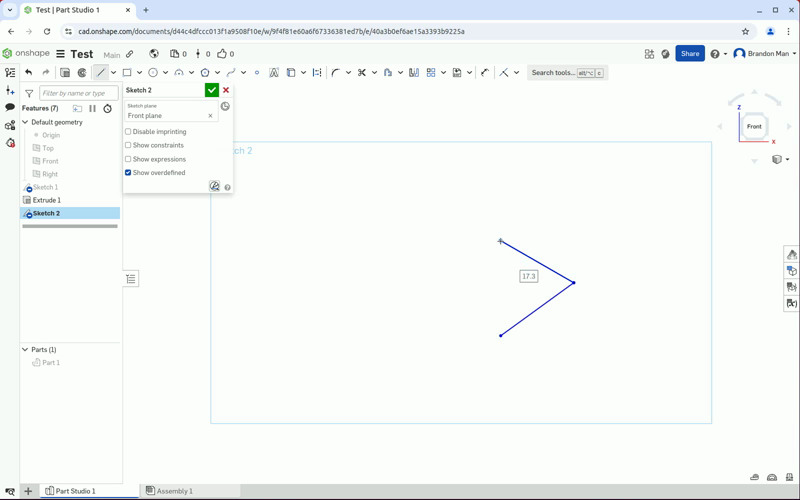
key_down(shift)
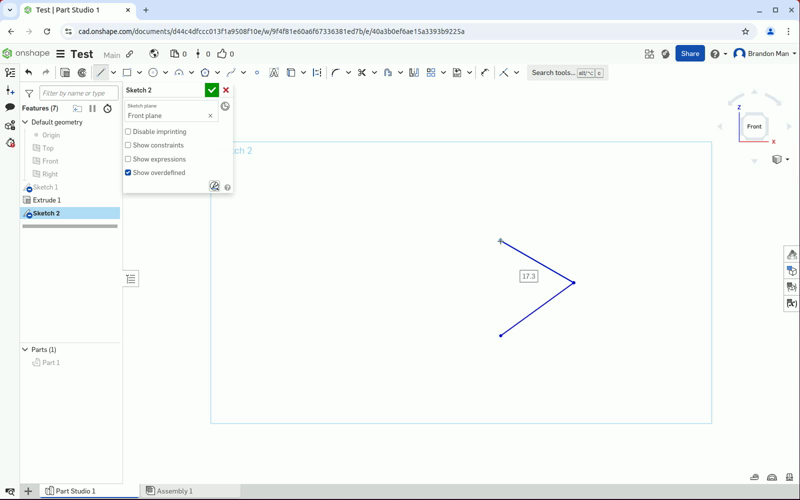
mouse_move(500, 335)
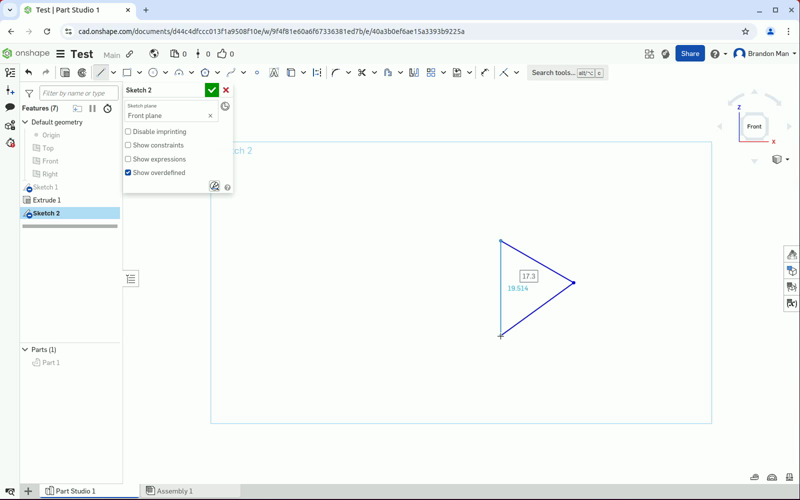
key_up(shift)
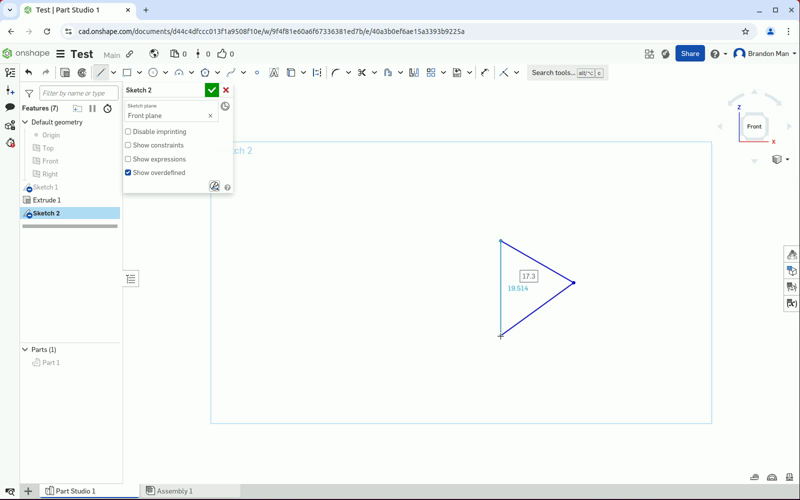
click(500, 335)
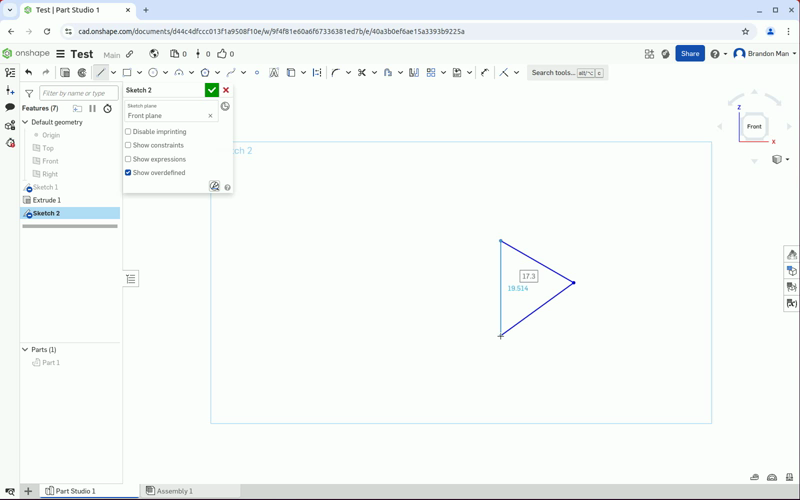
key(esc)
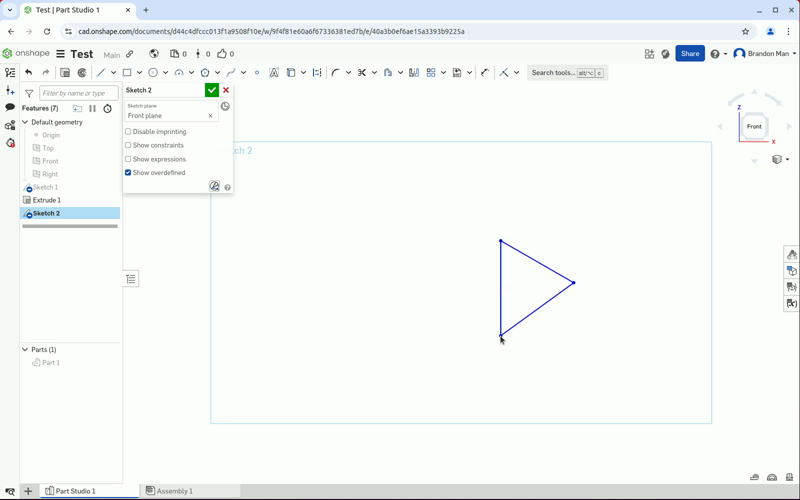
mouse_move(538, 300)
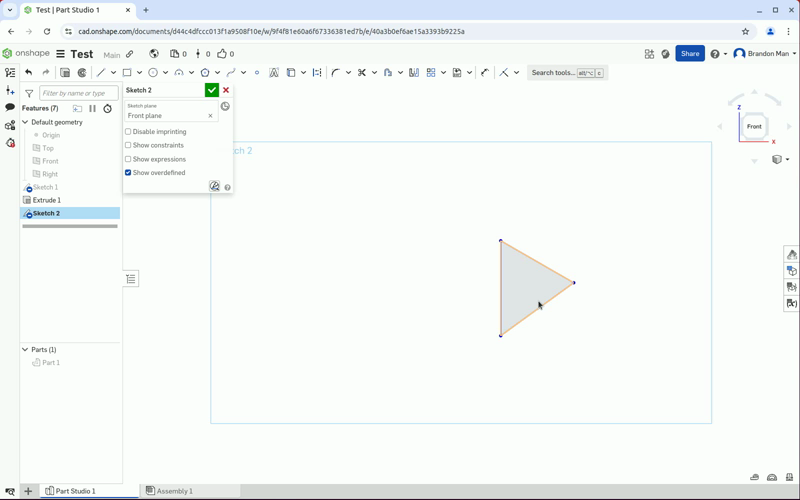
click(538, 300)
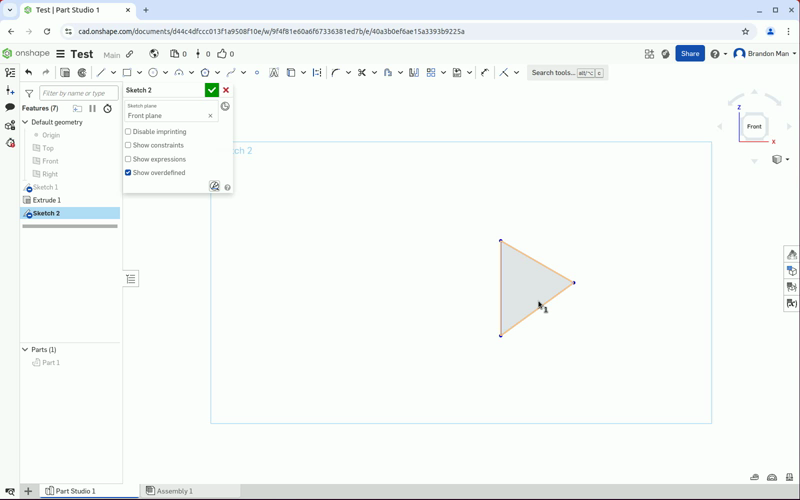
mouse_move(73, 352)
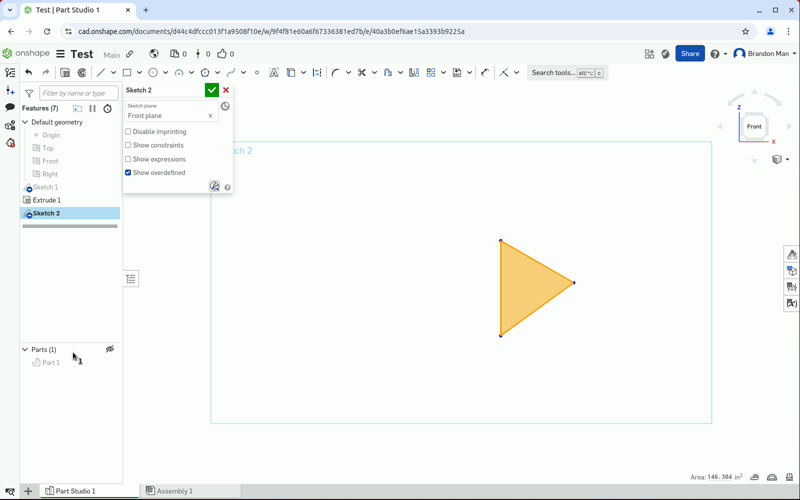
key(shift+y)
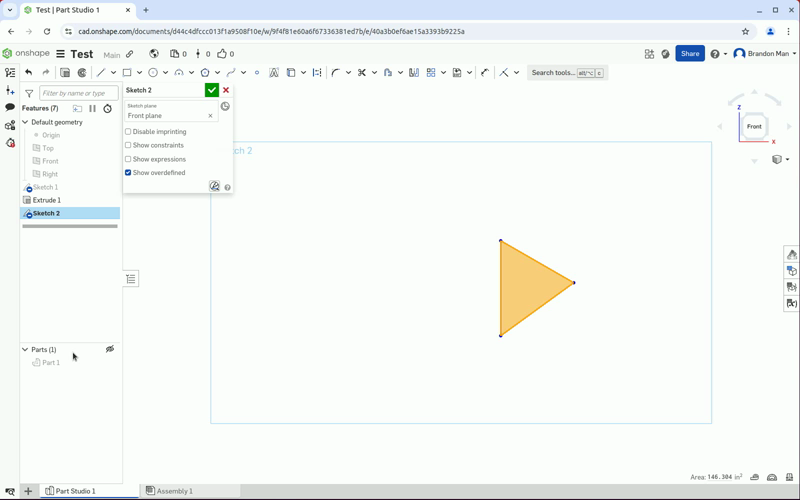
key(shift+e)
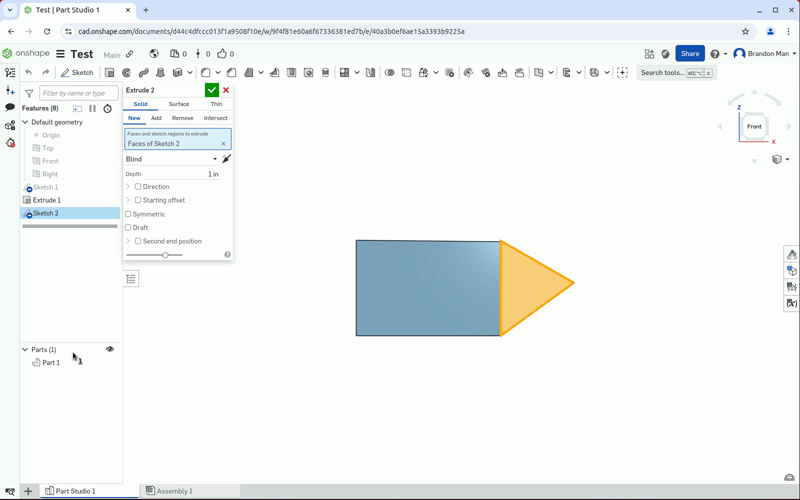
mouse_move(143, 106)
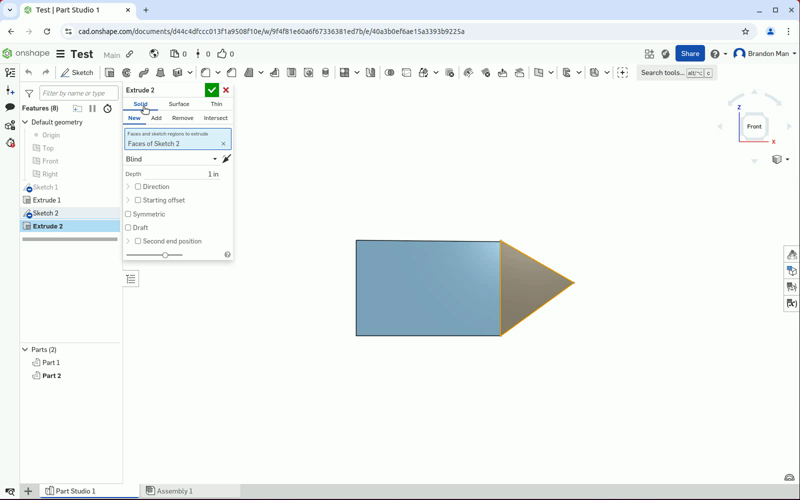
click(143, 106)
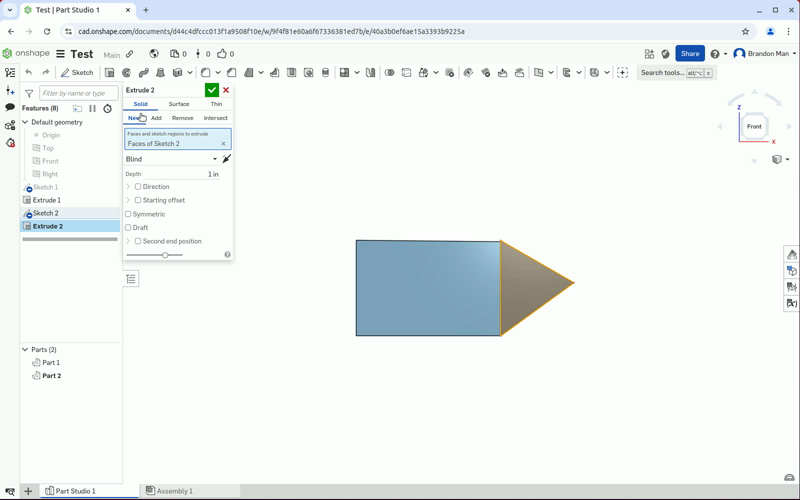
mouse_move(137, 120)
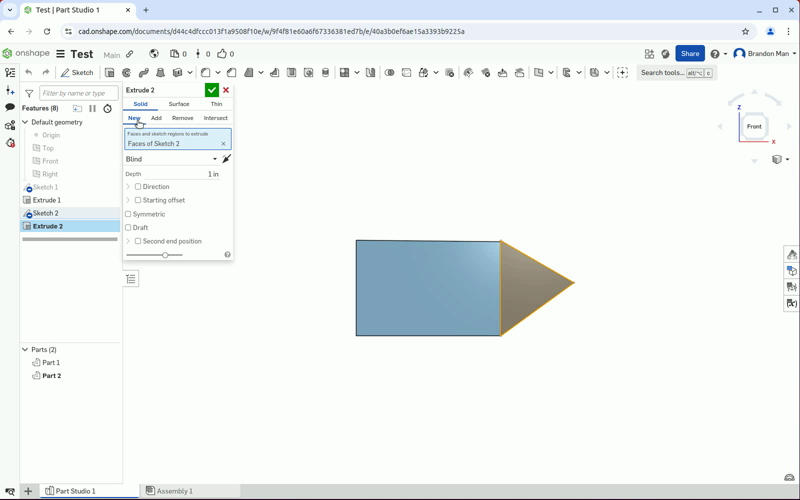
click(137, 120)
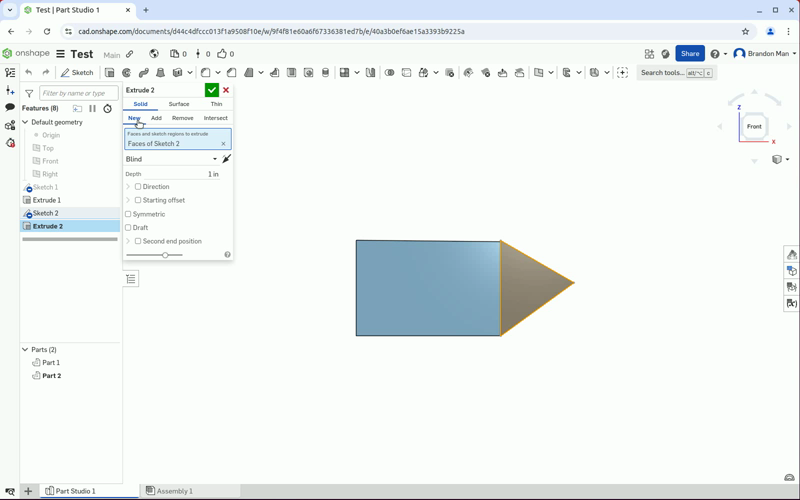
key(tab, 4)
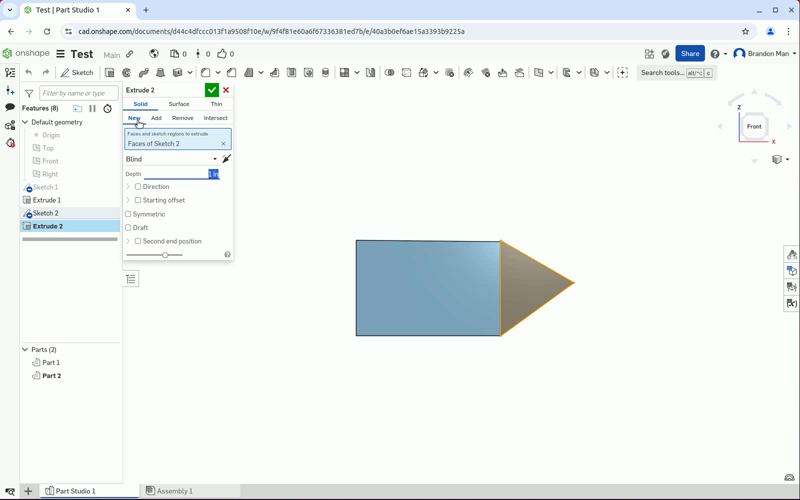
text(2.889)
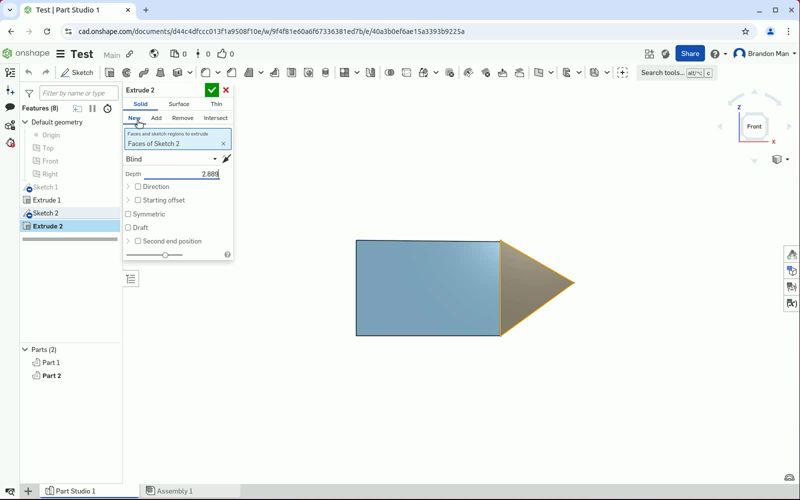
key(enter)
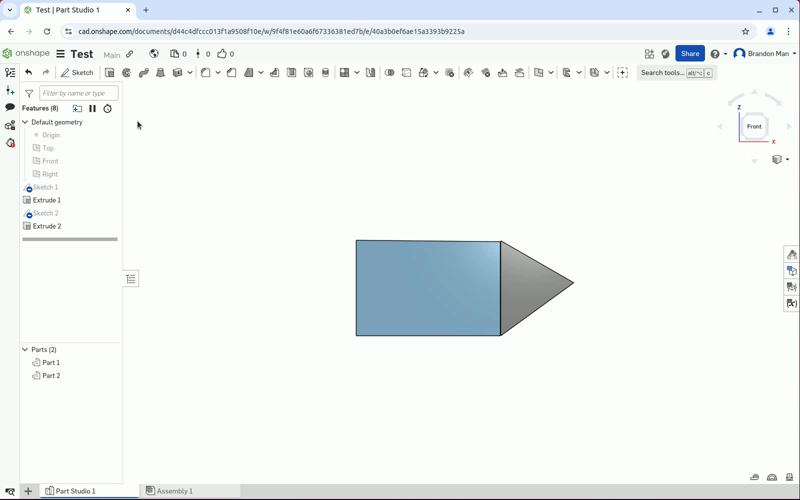
key(shift+h)
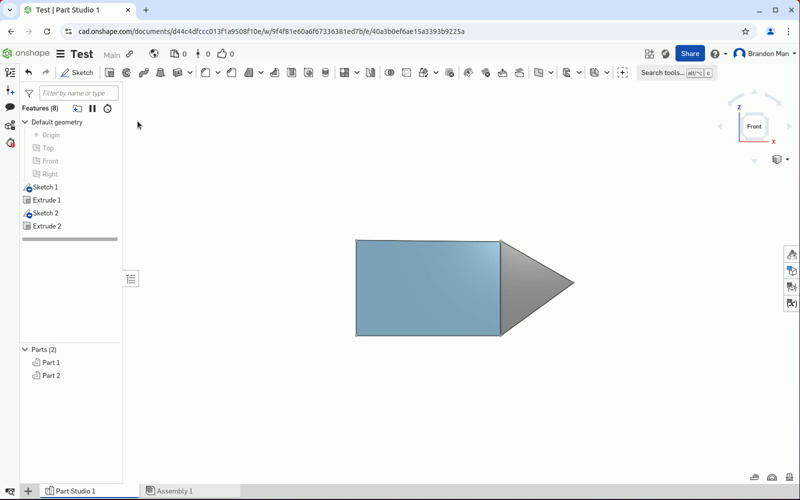
key(shift+h)
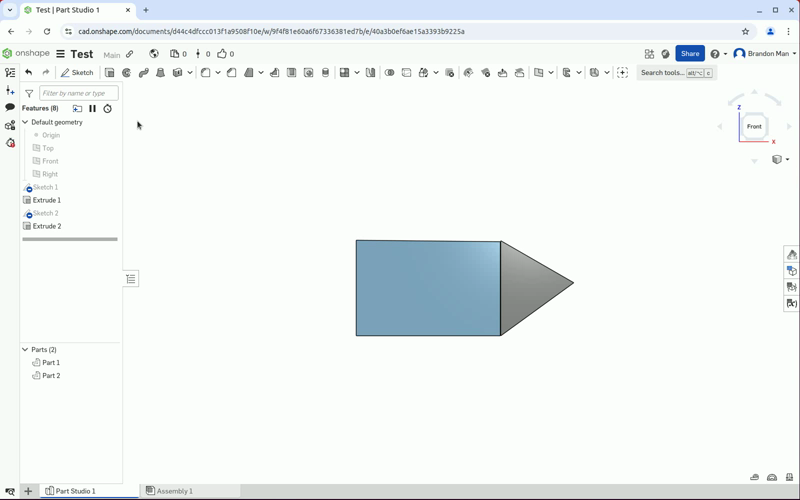
mouse_move(73, 189)
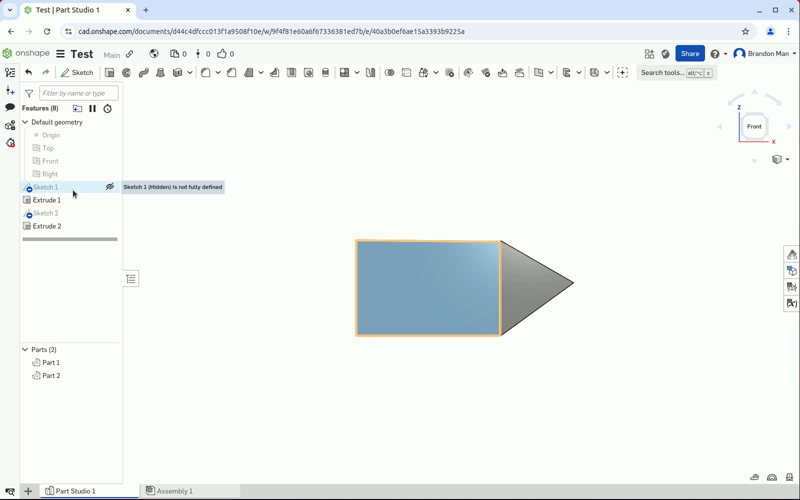
click(73, 189)
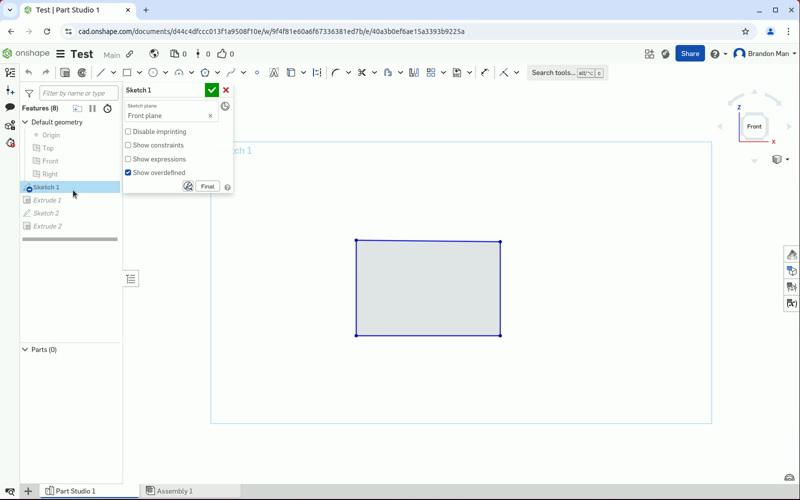
mouse_move(229, 92)
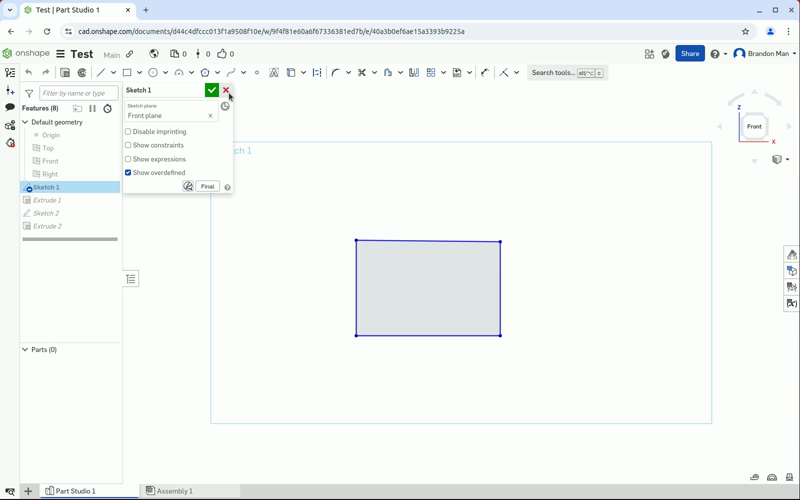
click(229, 92)
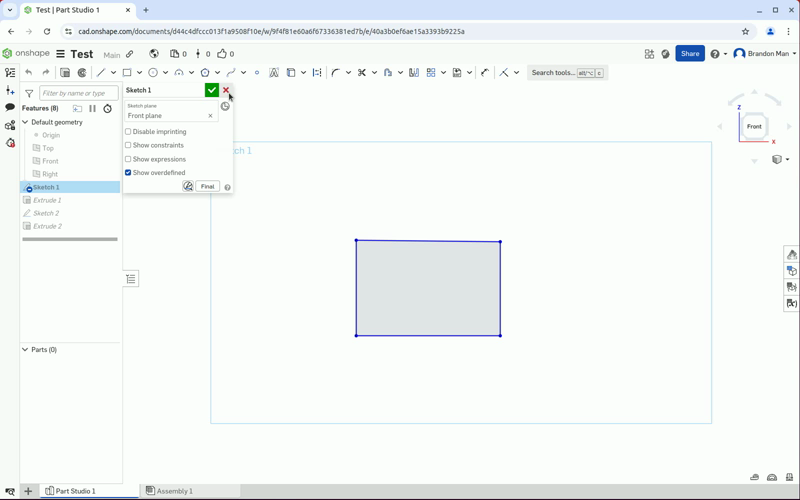
key(shift+s)
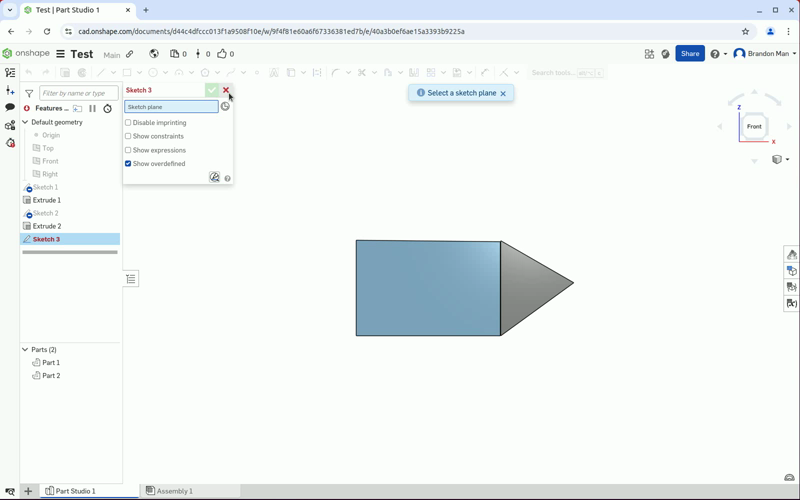
mouse_move(73, 163)
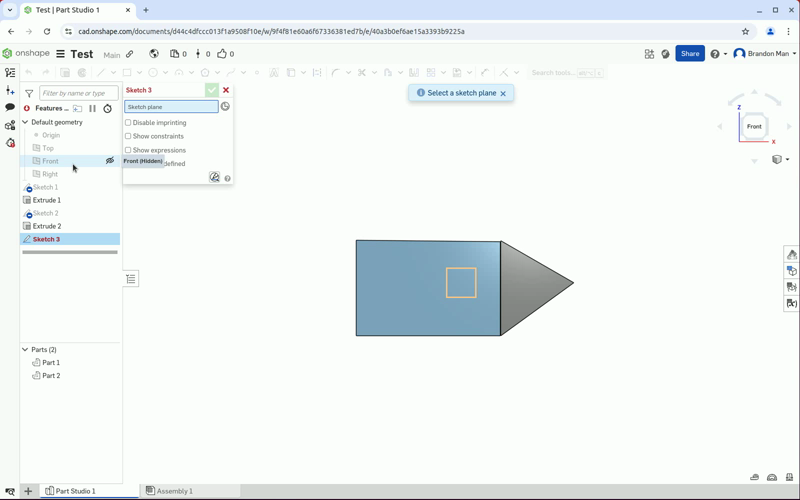
click(73, 163)
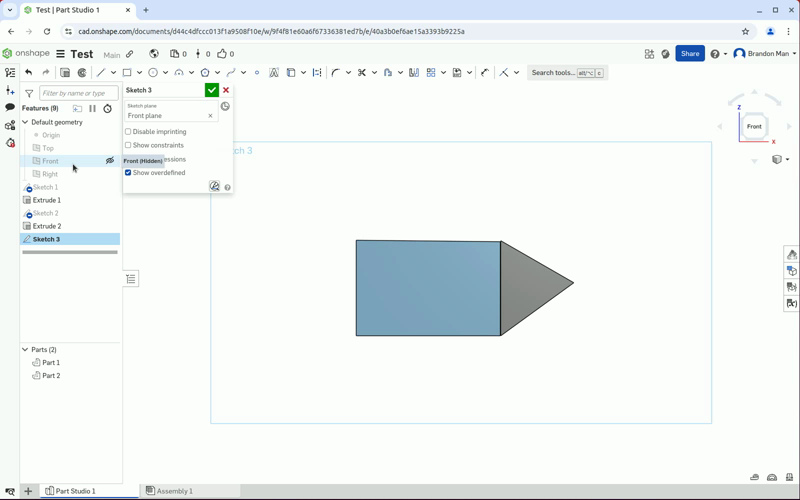
mouse_move(73, 352)
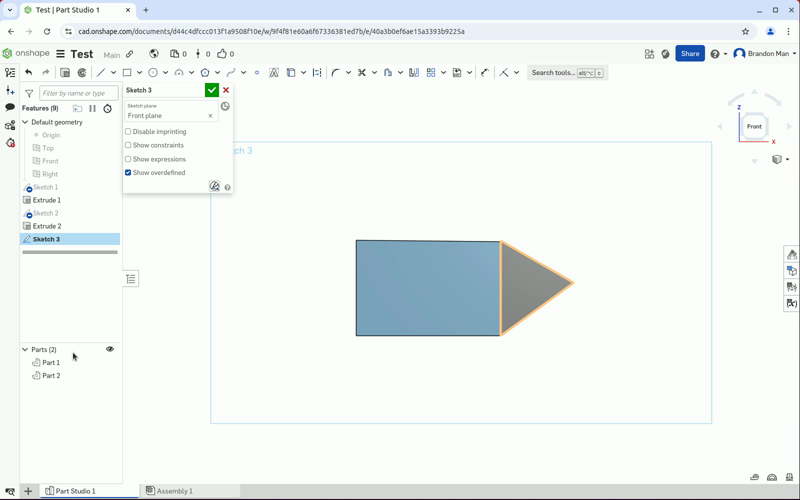
key(y)
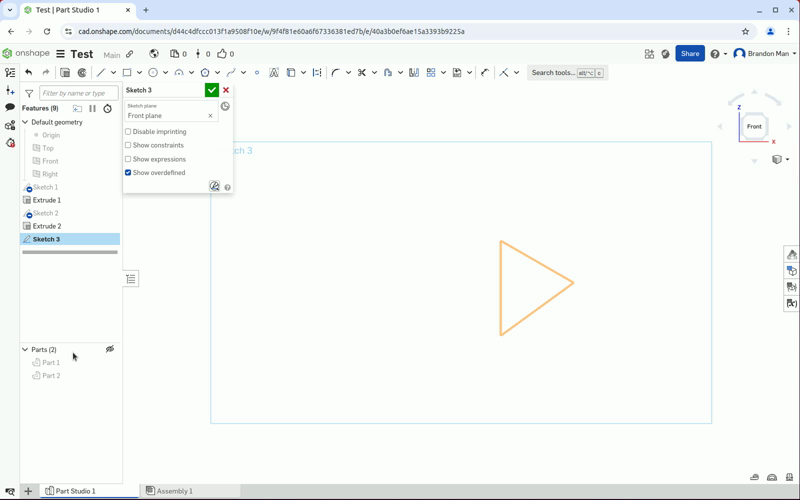
key(l)
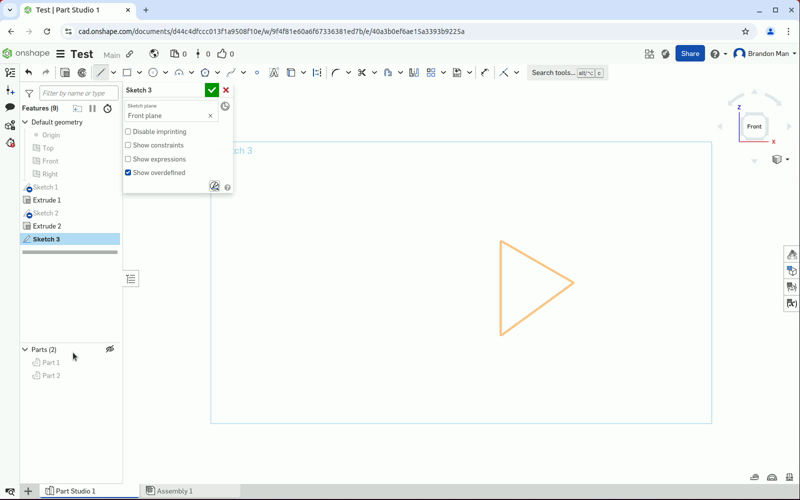
key_down(shift)
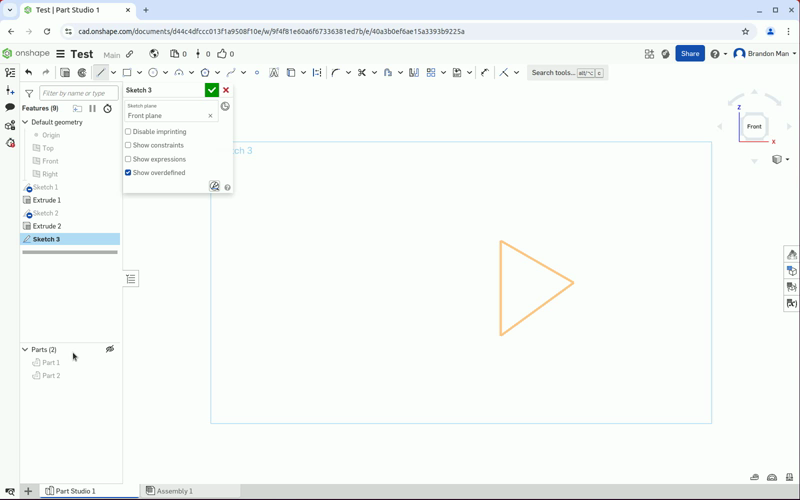
mouse_move(356, 335)
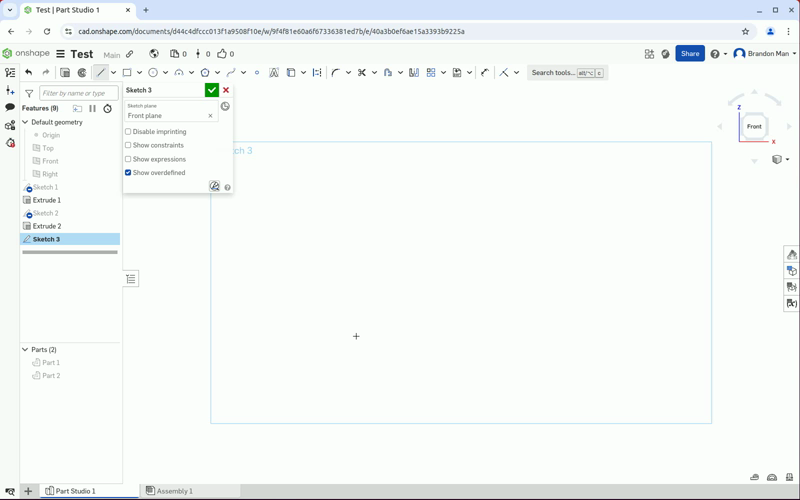
click(356, 335)
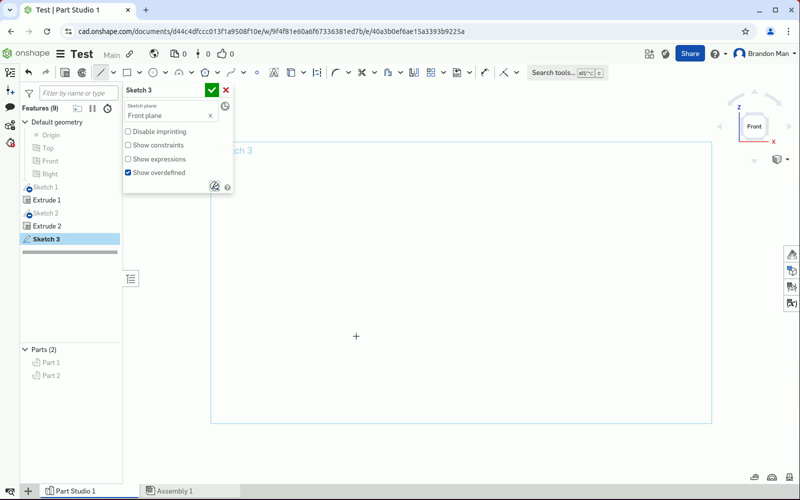
key_up(shift)
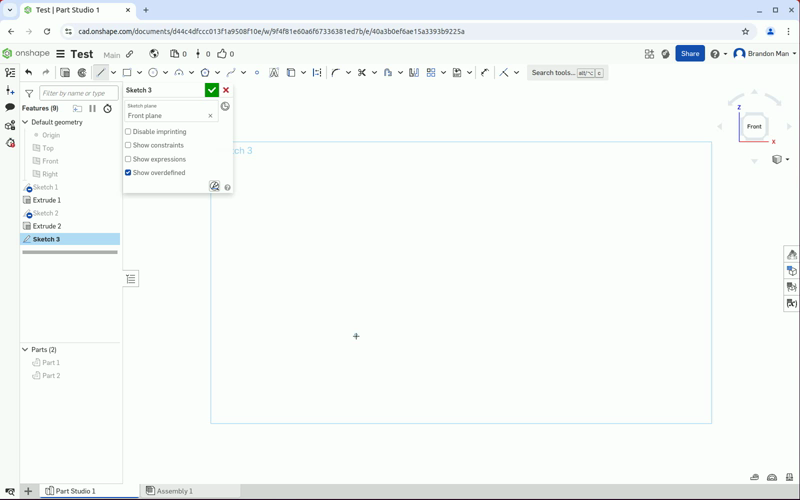
key_down(shift)
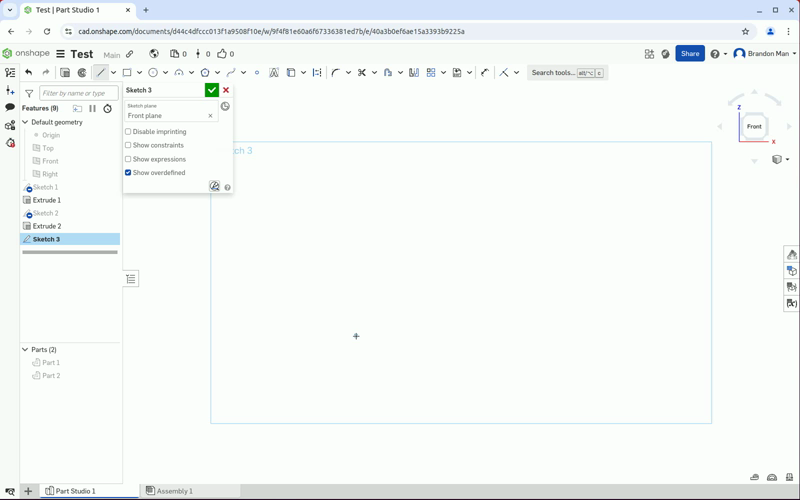
mouse_move(500, 335)
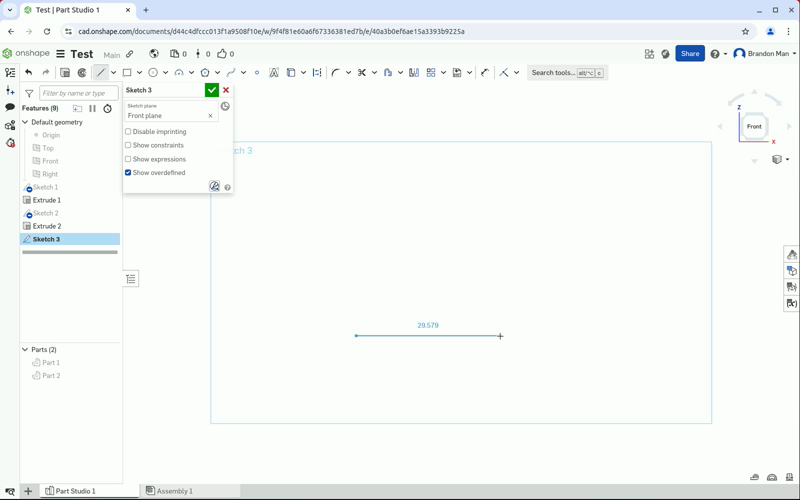
click(500, 335)
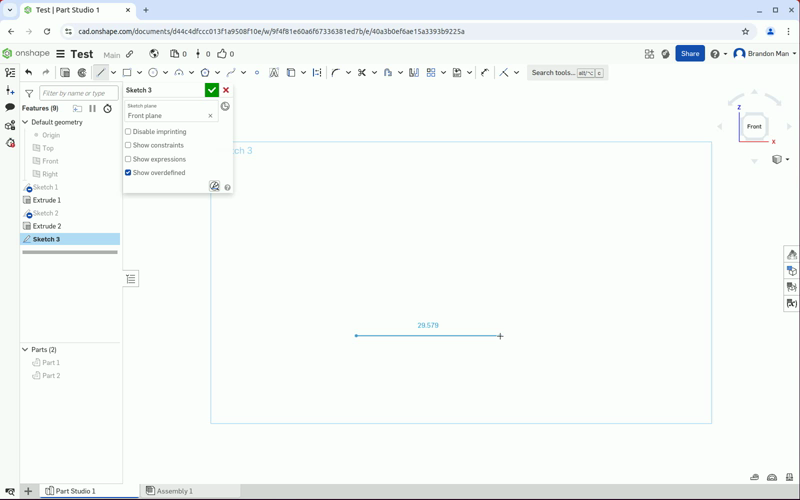
key_up(shift)
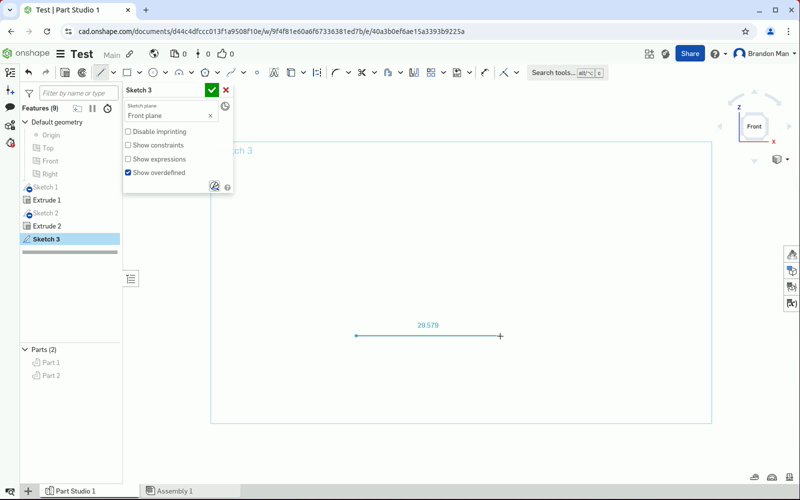
key_down(shift)
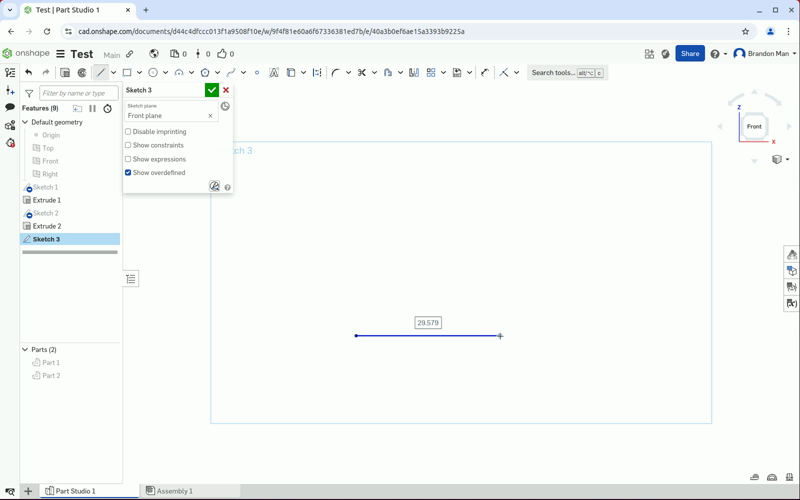
mouse_move(500, 241)
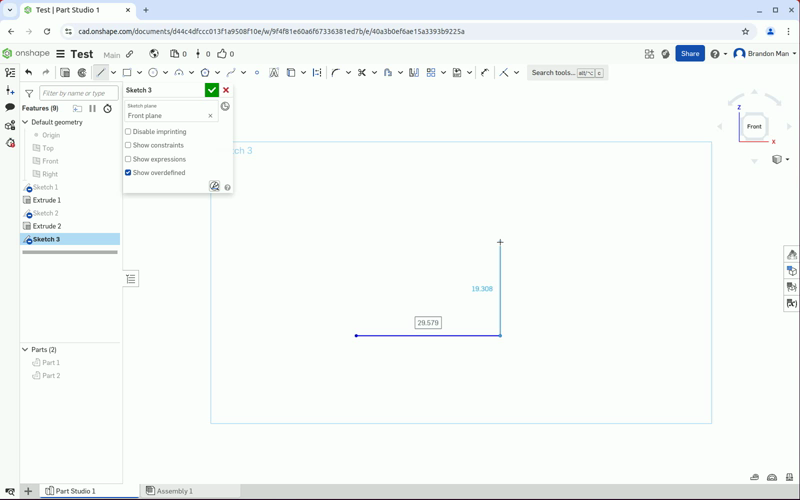
click(500, 241)
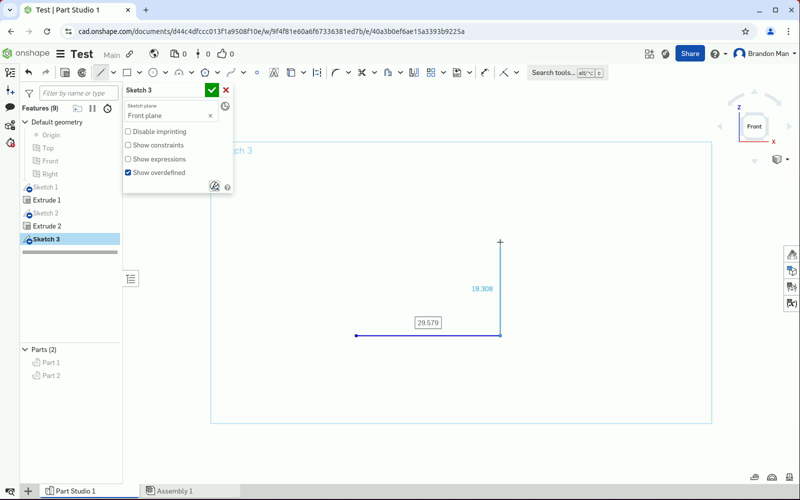
key_up(shift)
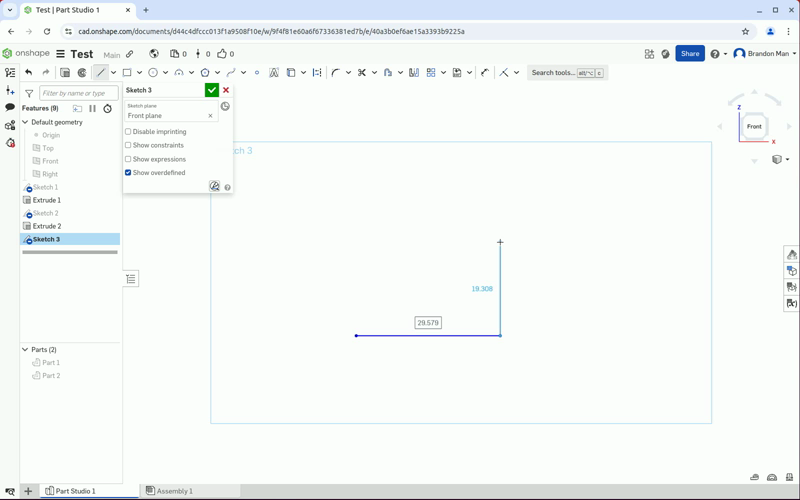
key_down(shift)
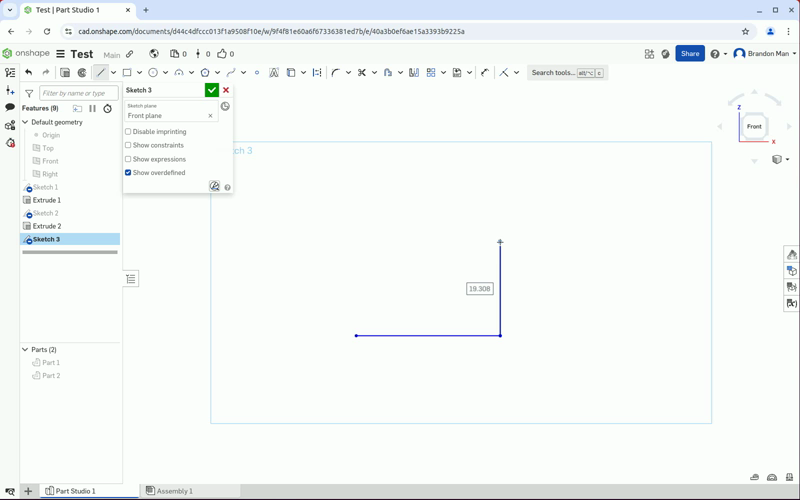
mouse_move(356, 240)
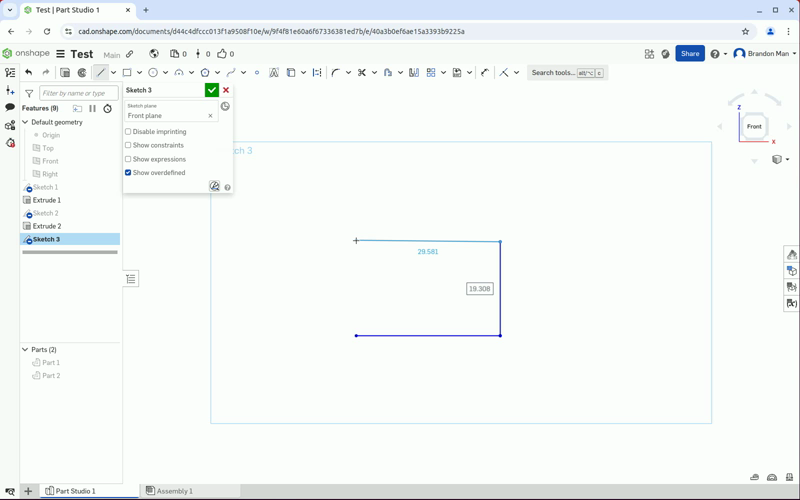
click(356, 240)
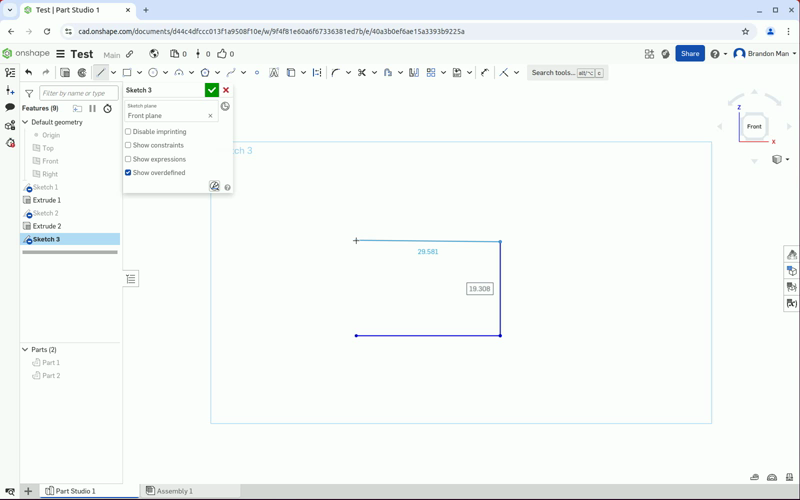
key_up(shift)
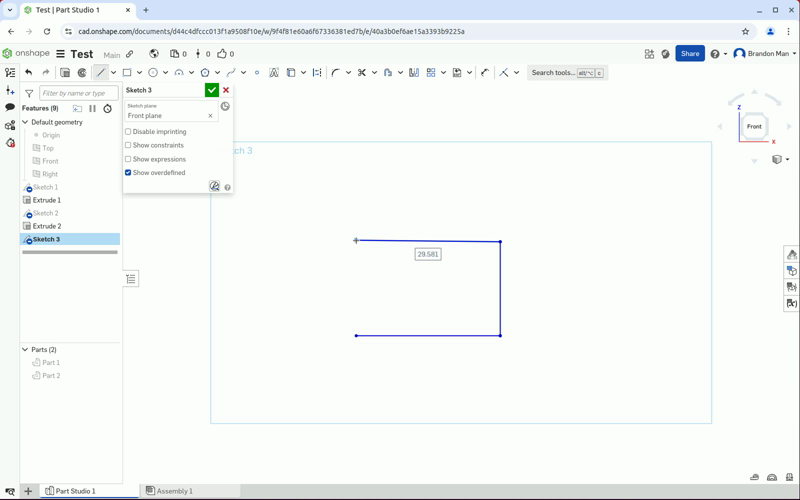
key_down(shift)
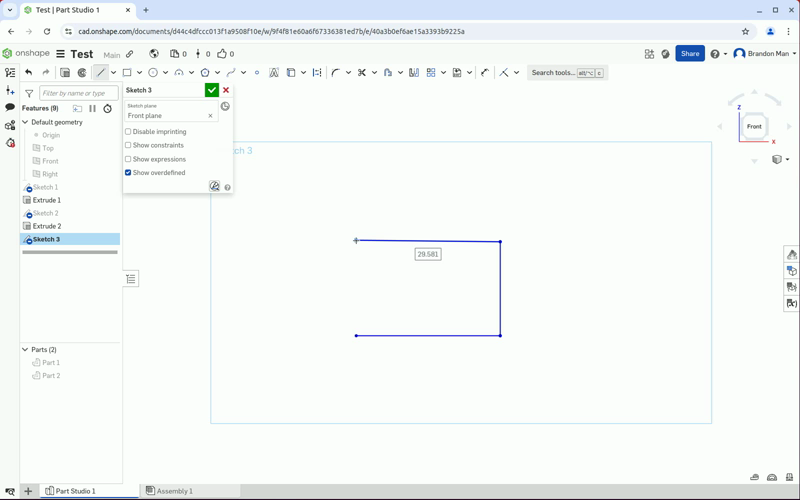
mouse_move(356, 335)
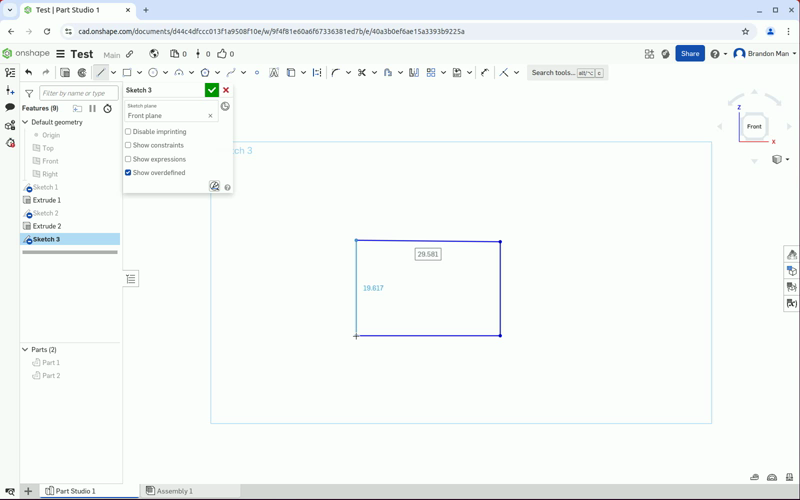
key_up(shift)
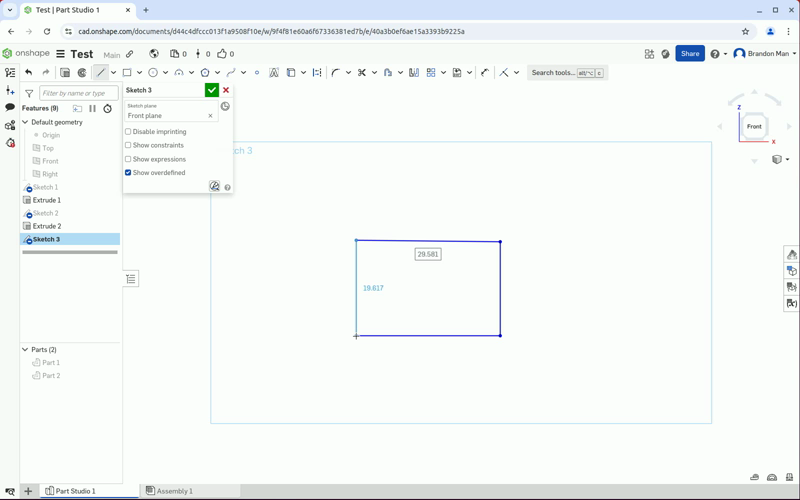
click(356, 335)
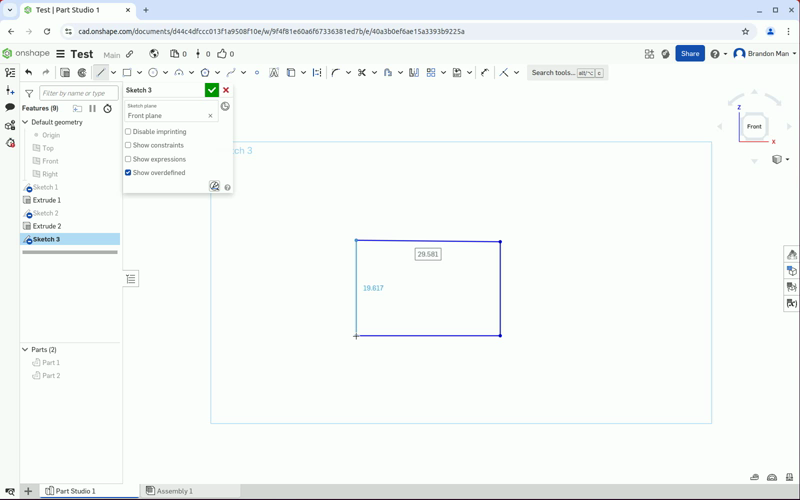
key(esc)
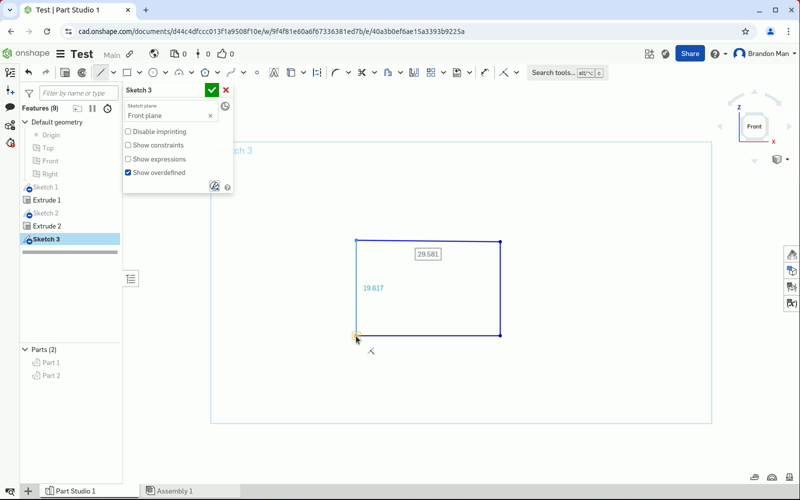
mouse_move(404, 269)
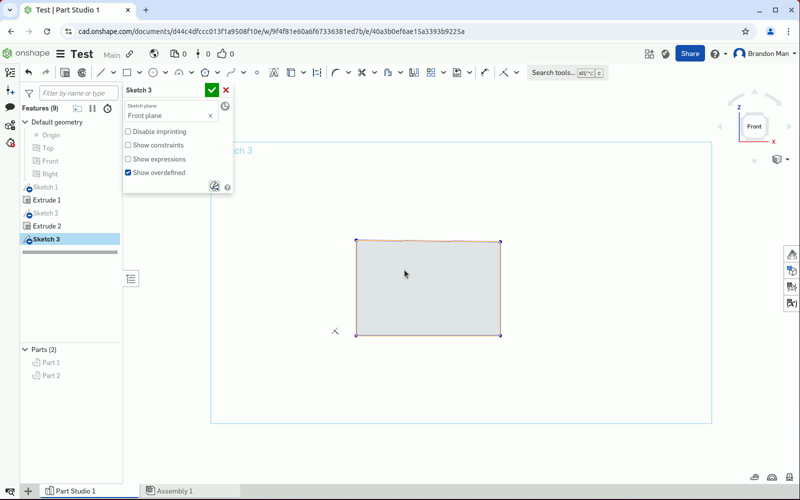
click(404, 269)
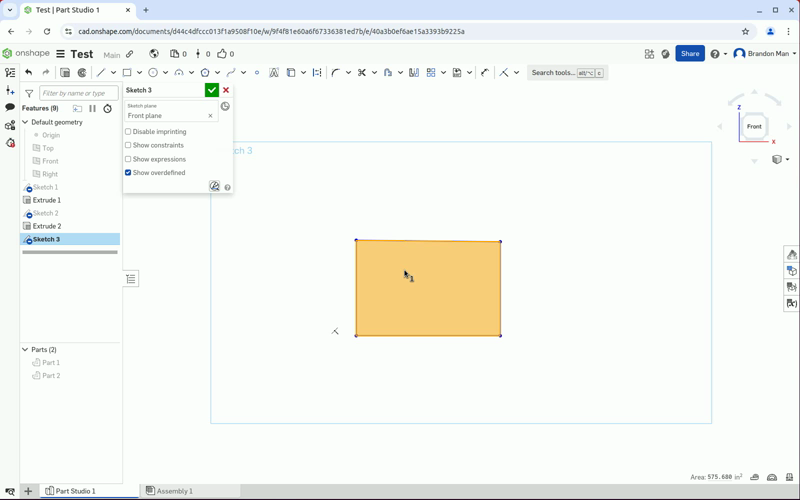
mouse_move(73, 352)
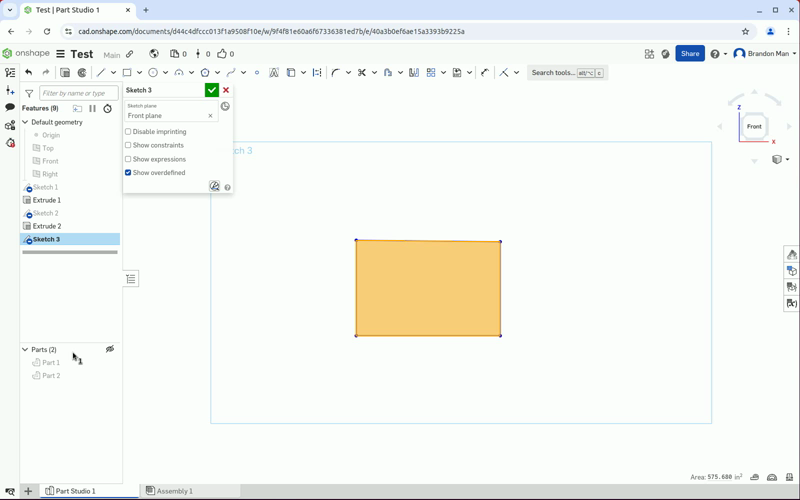
key(shift+y)
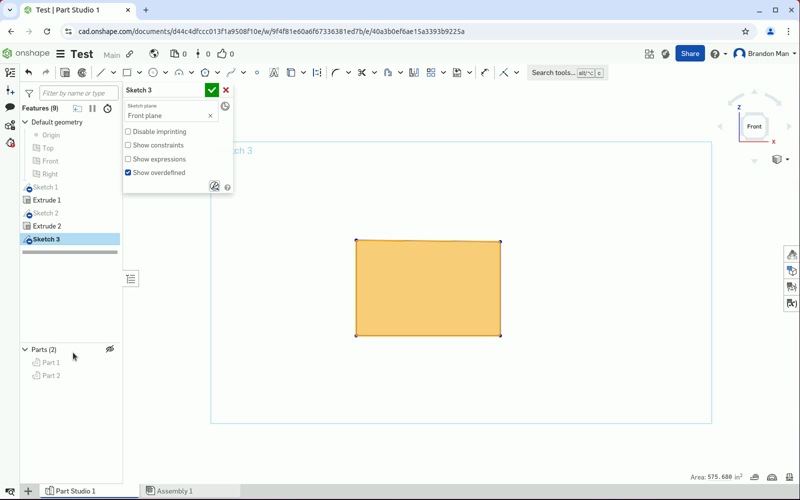
key(shift+e)
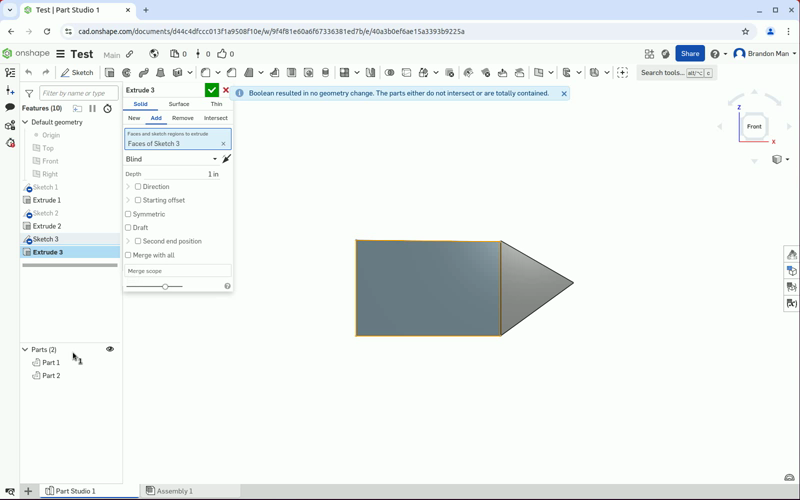
mouse_move(143, 106)
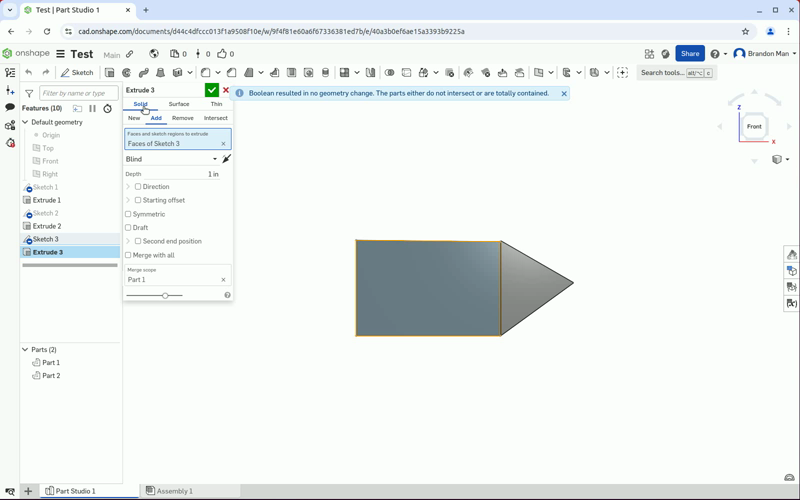
click(143, 106)
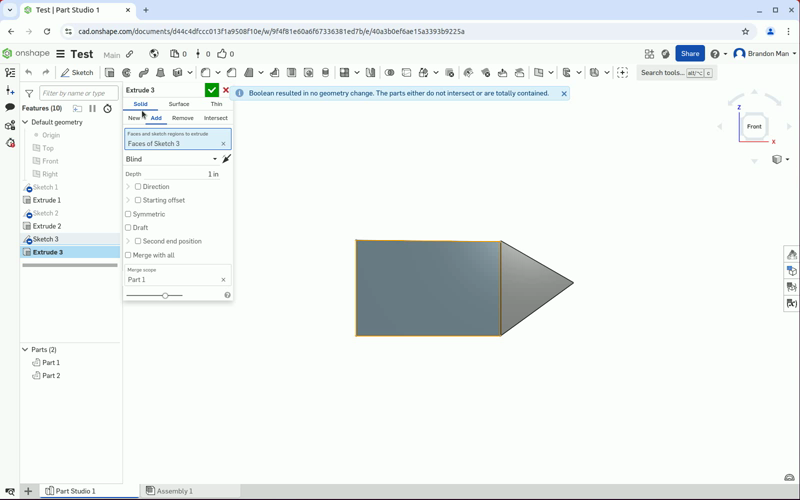
mouse_move(137, 120)
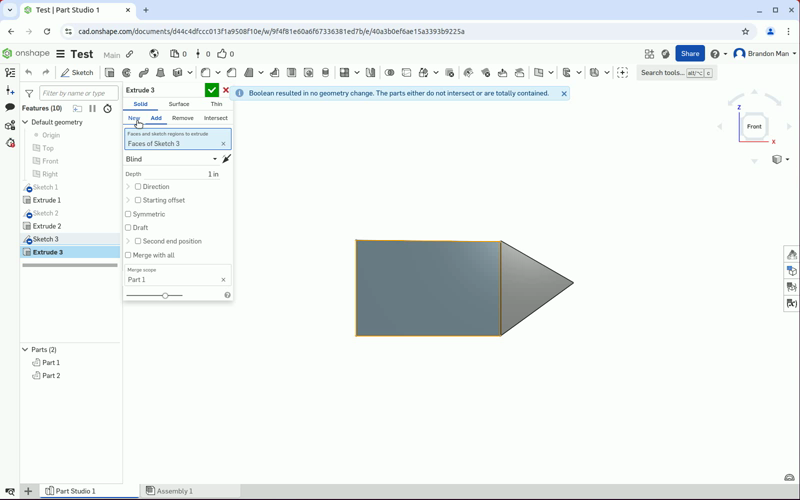
click(137, 120)
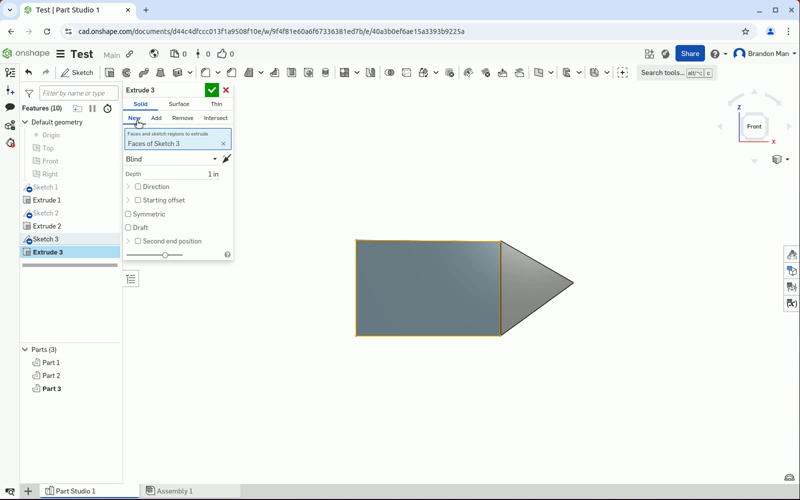
key(tab, 4)
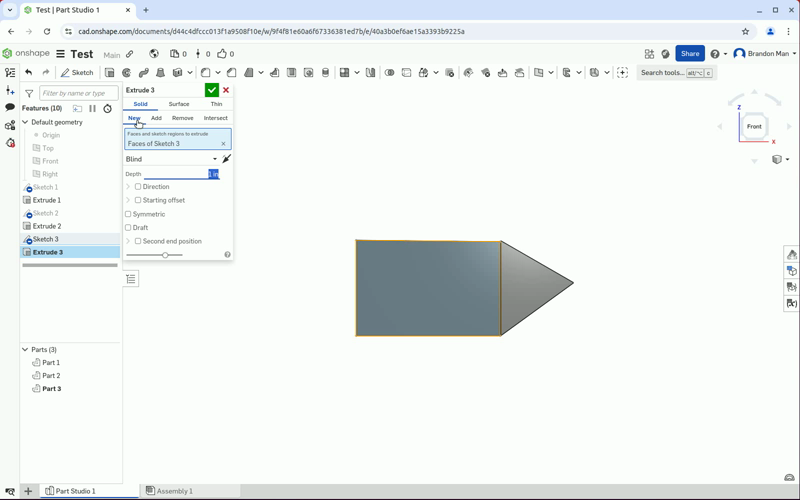
text(2.889)
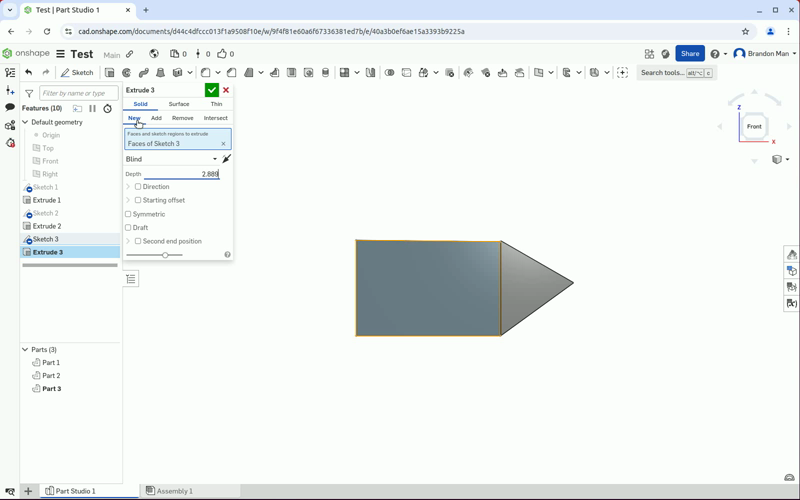
key(enter)
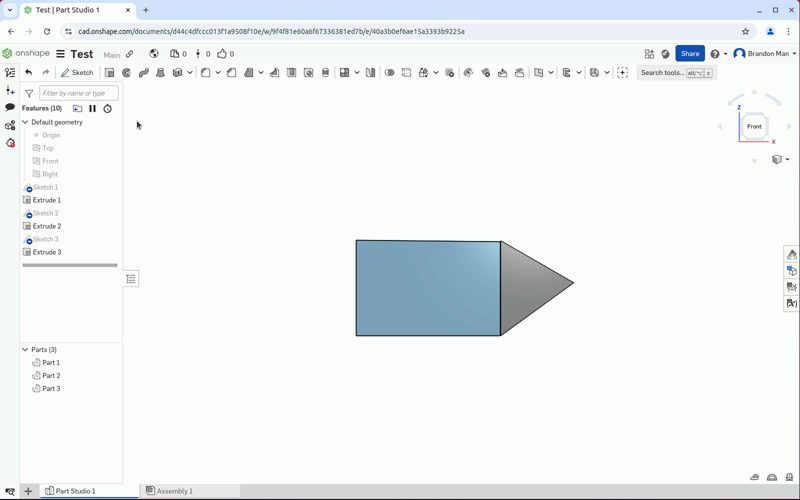
key(shift+h)
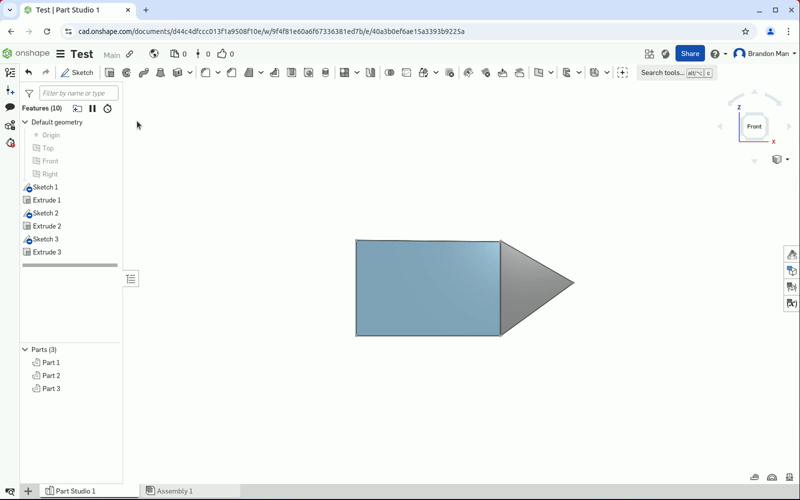
key(shift+h)
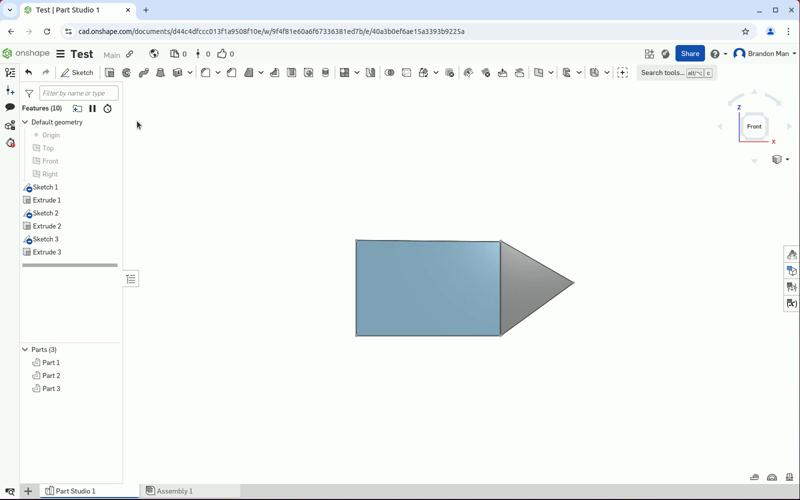
key(shift+7)
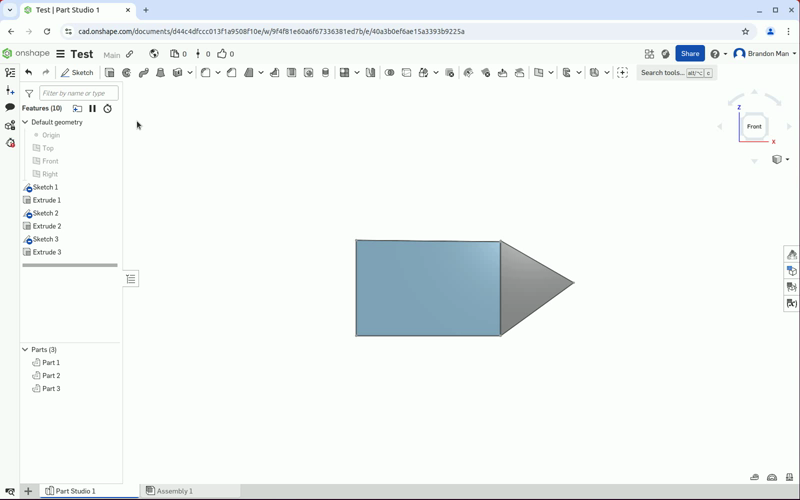
key(left, 2)
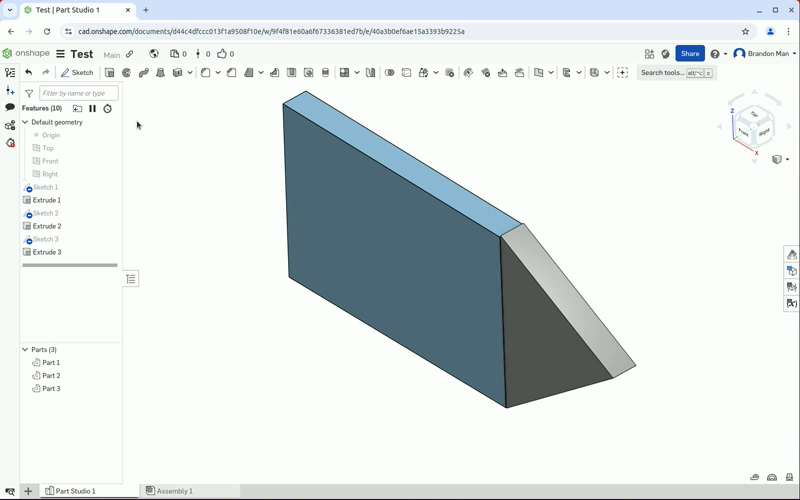
key(down, 2)
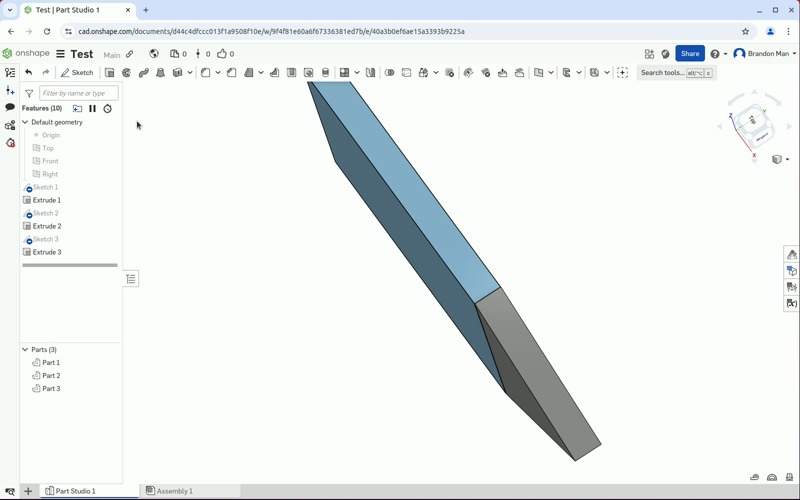
key(up, 2)
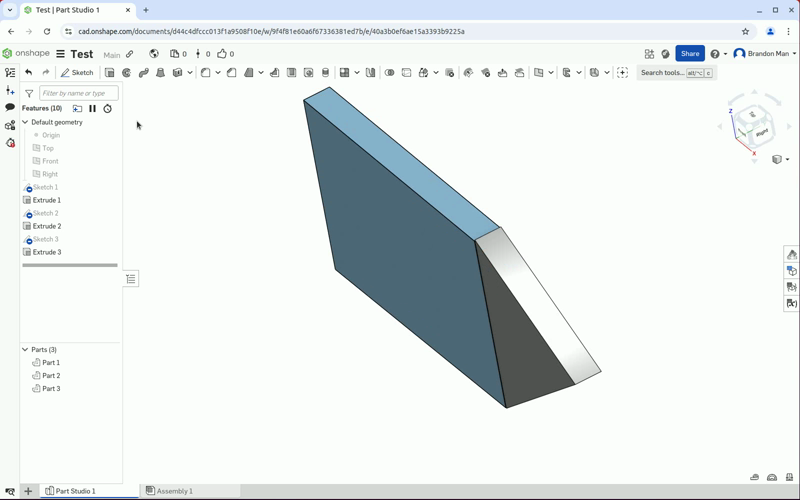
key(right, 2)
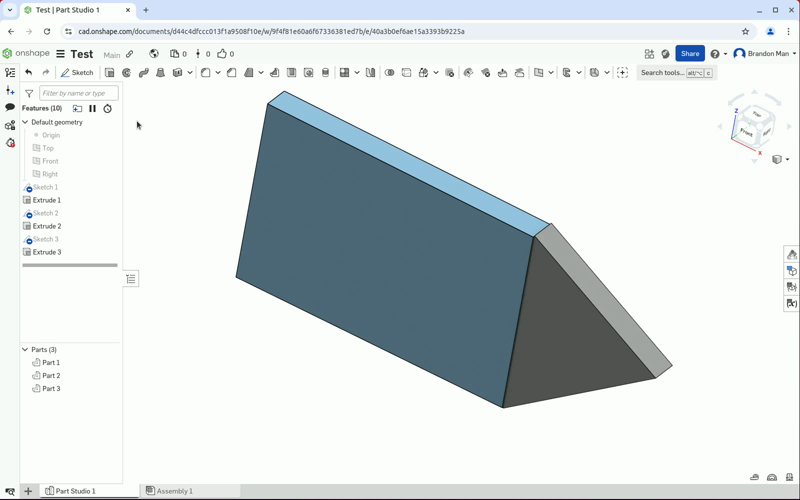
mouse_move(73, 189)
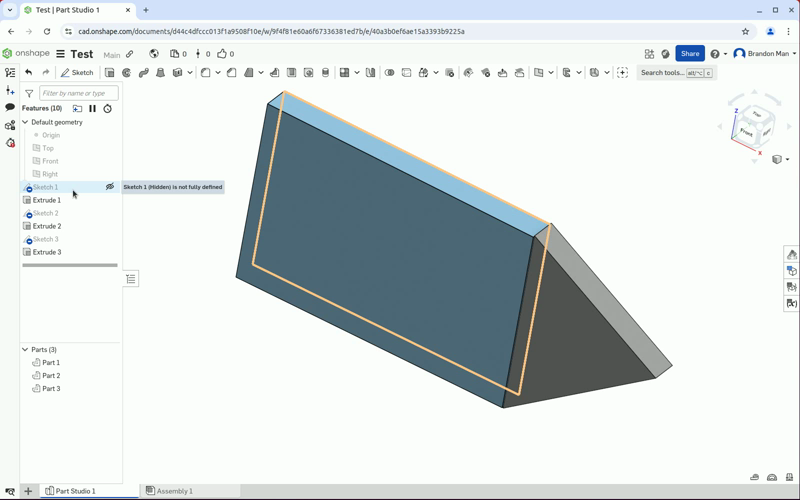
click(73, 189)